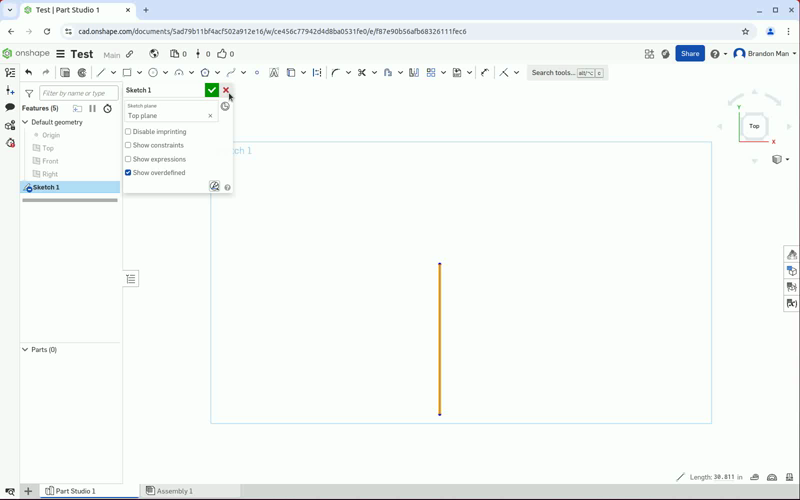
key(shift+h)
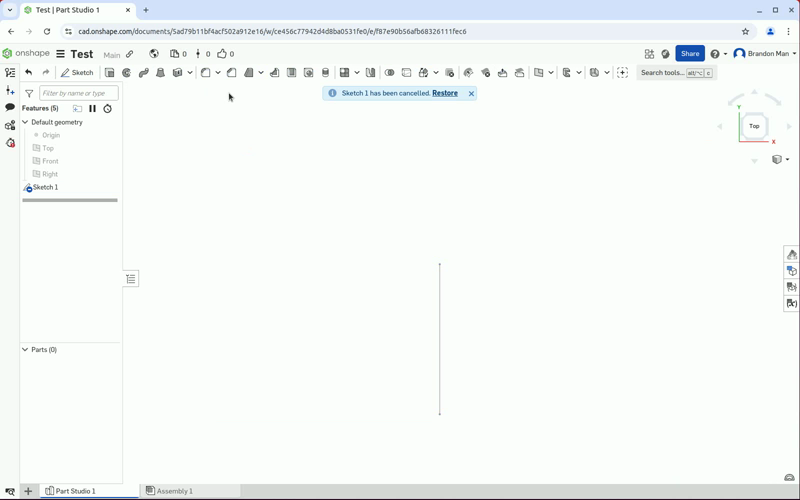
key(shift+s)
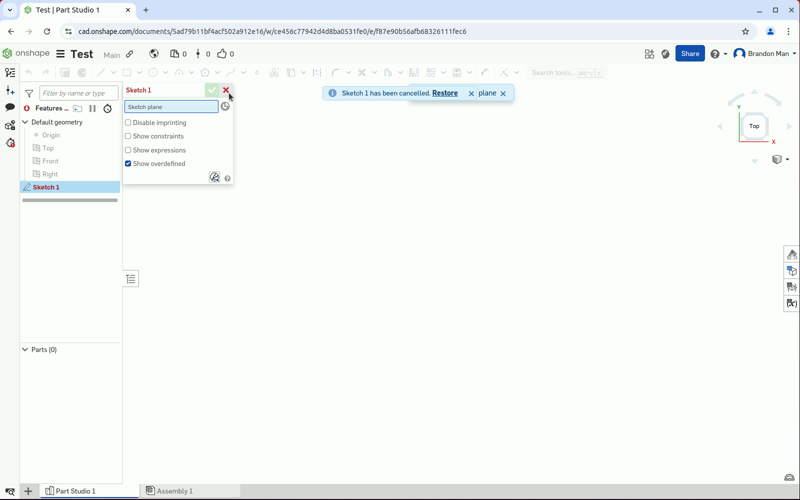
mouse_move(73, 150)
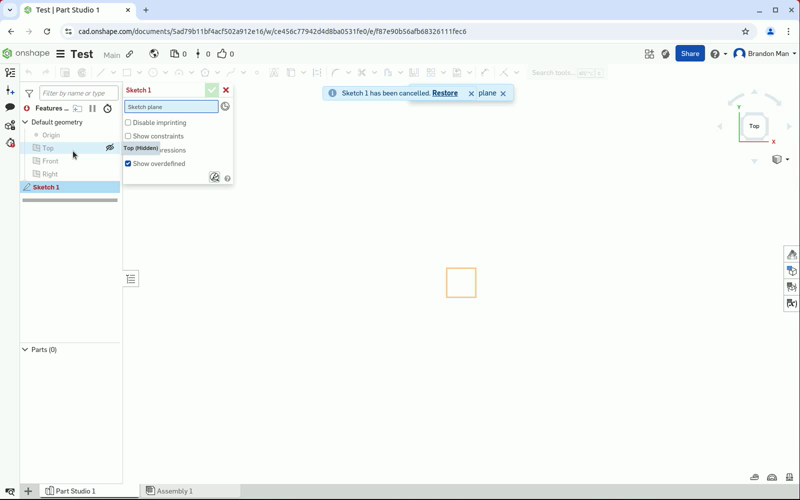
click(73, 150)
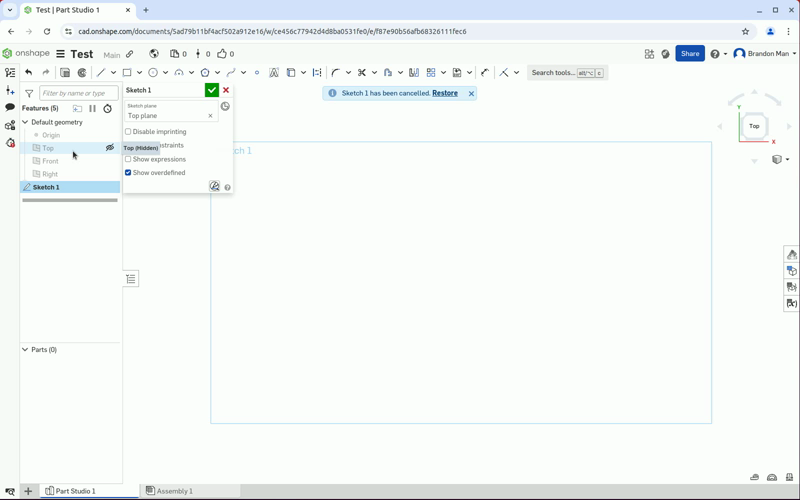
mouse_move(73, 352)
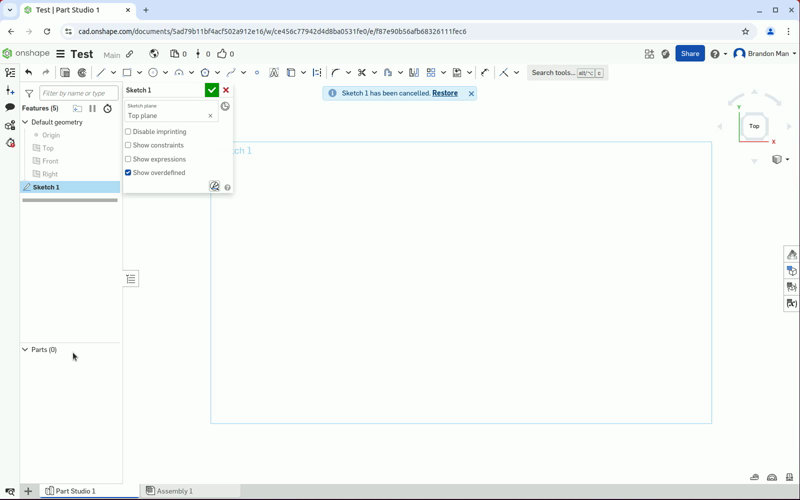
key(y)
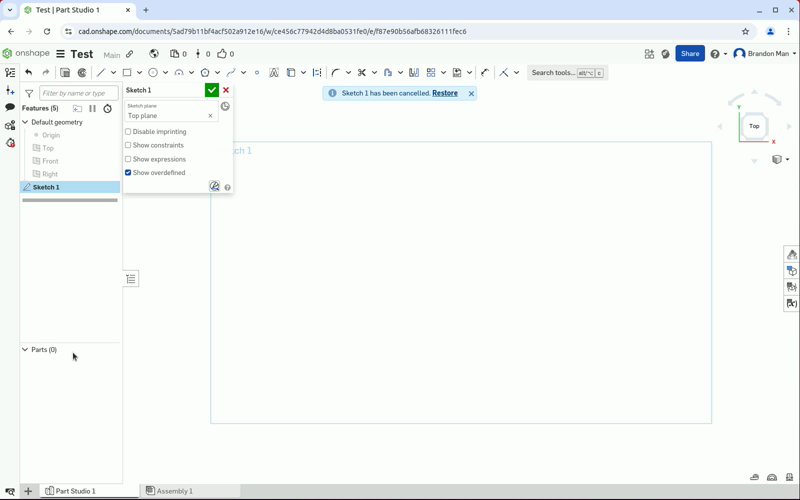
key(c)
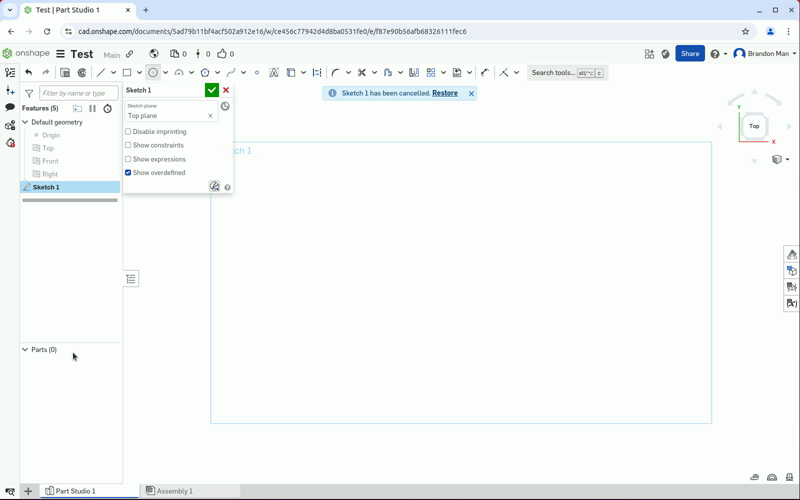
key_down(shift)
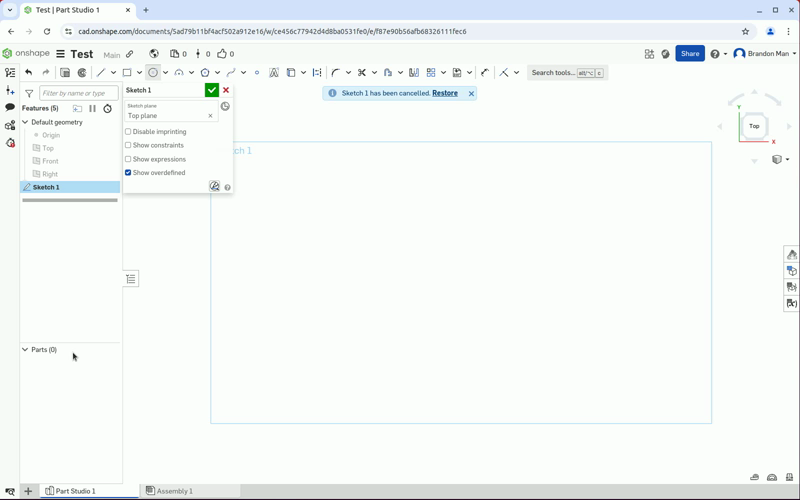
mouse_move(460, 282)
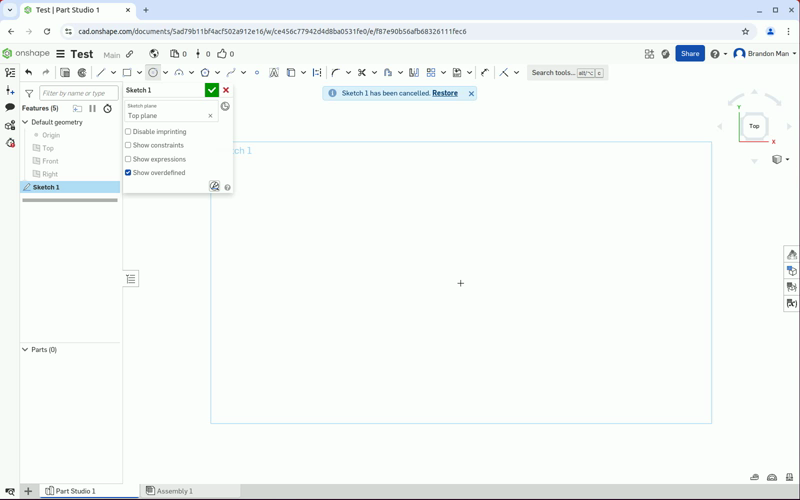
click(460, 282)
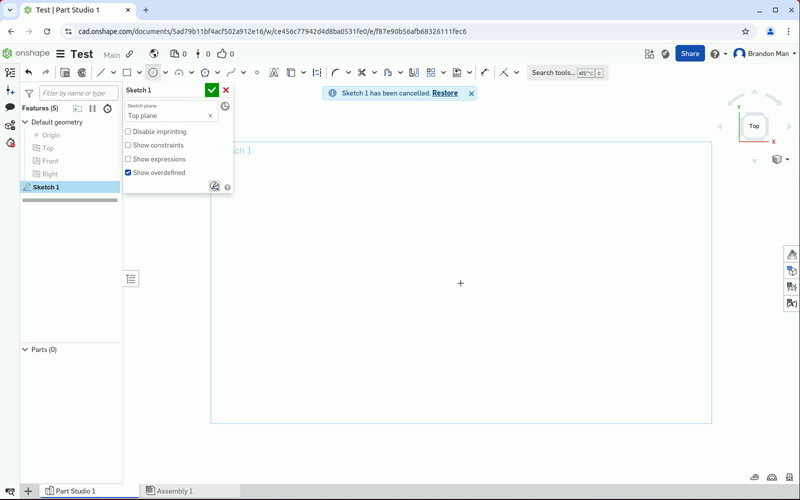
key_up(shift)
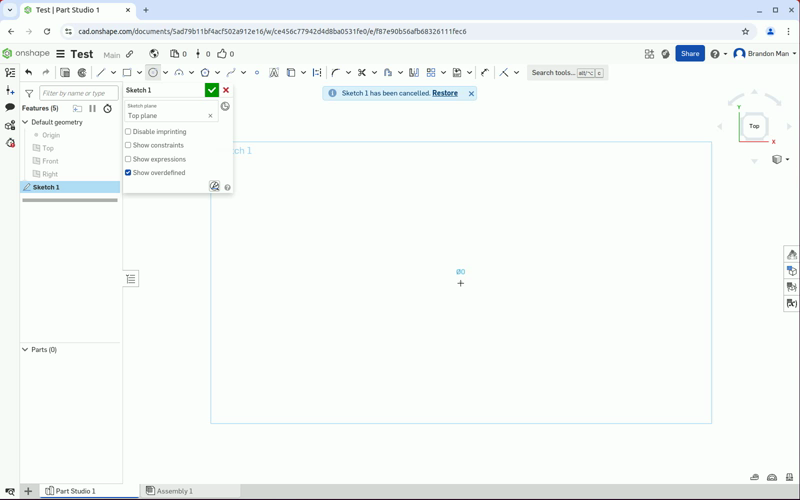
mouse_move(504, 282)
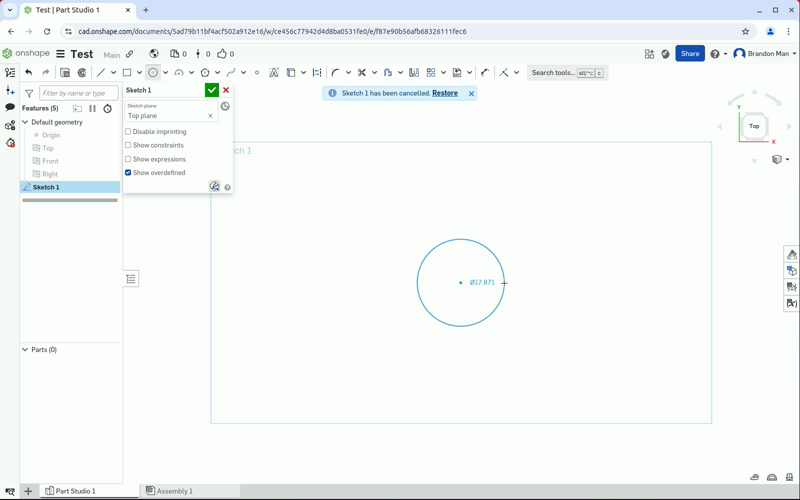
click(504, 282)
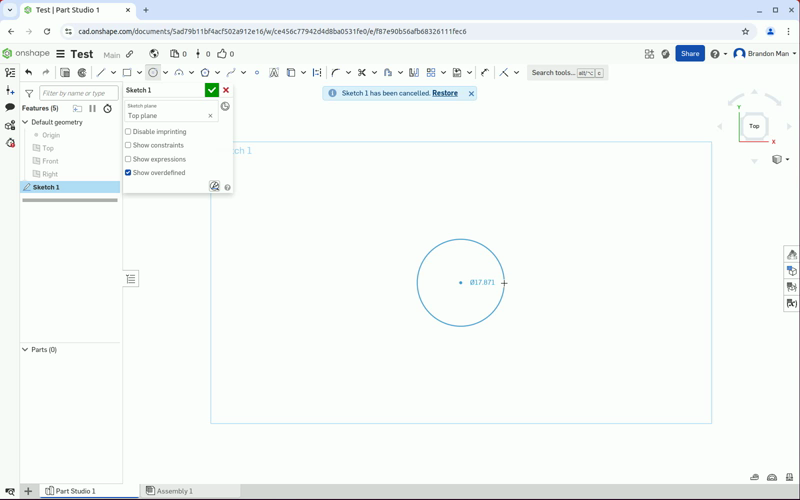
key(esc)
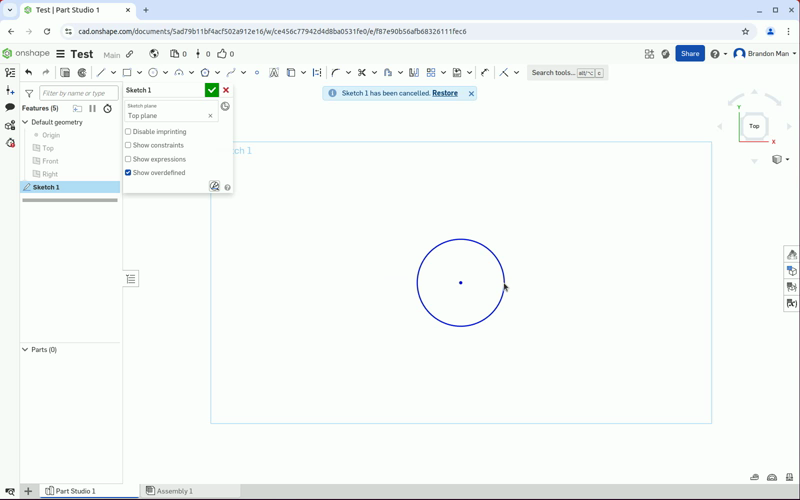
mouse_move(447, 281)
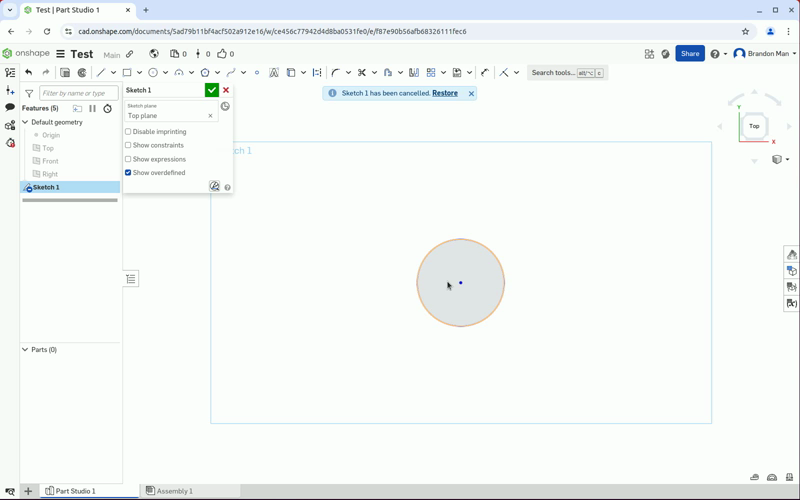
click(447, 281)
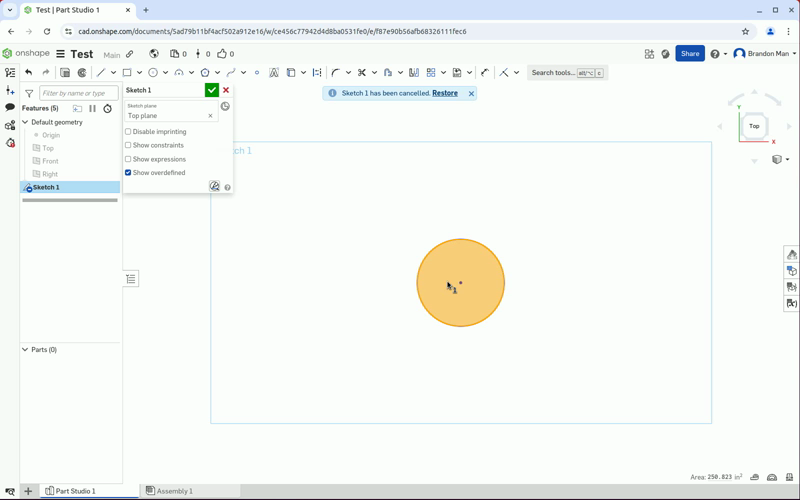
mouse_move(73, 352)
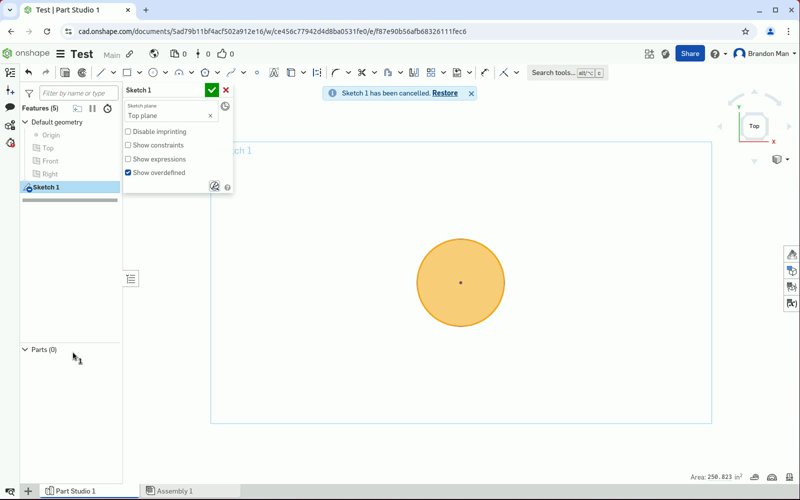
key(shift+y)
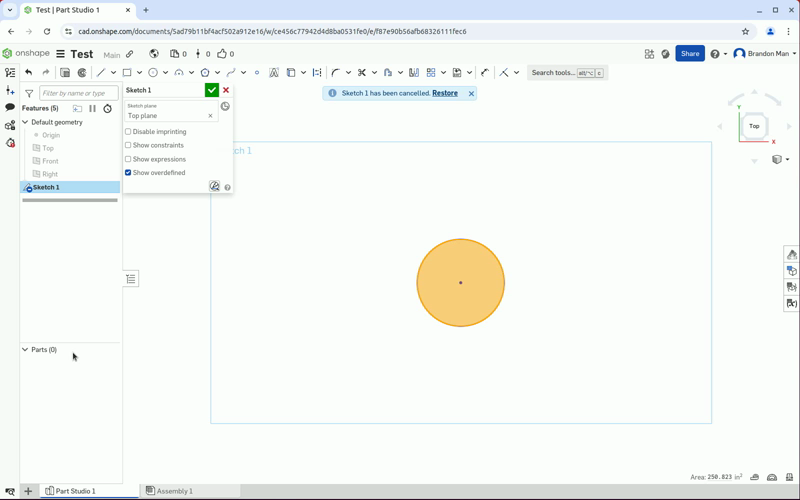
key(shift+e)
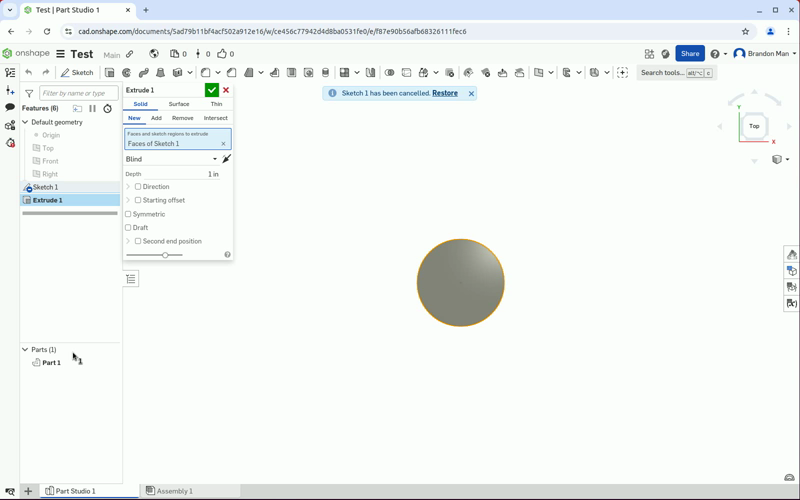
mouse_move(143, 106)
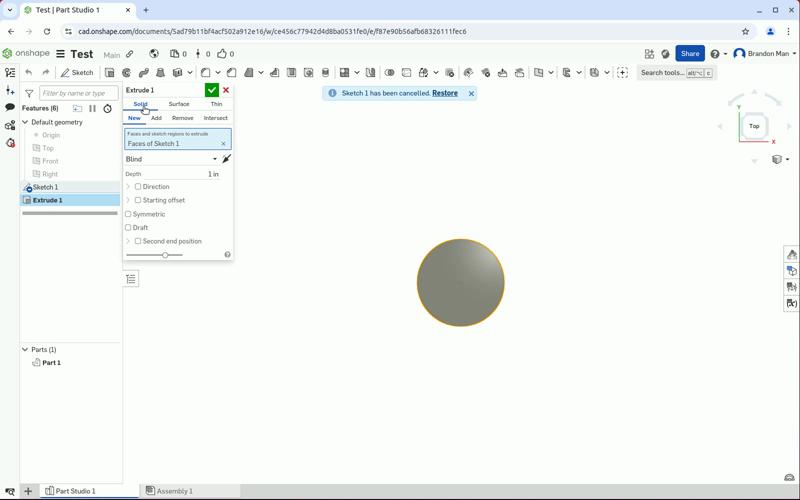
click(143, 106)
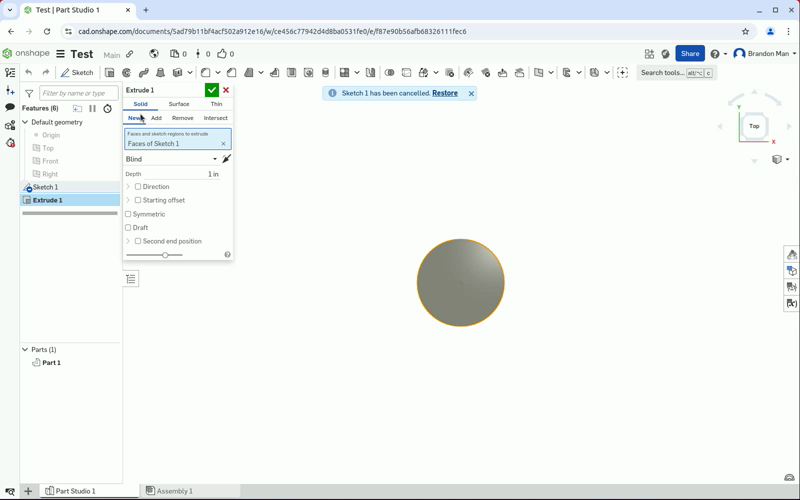
mouse_move(137, 120)
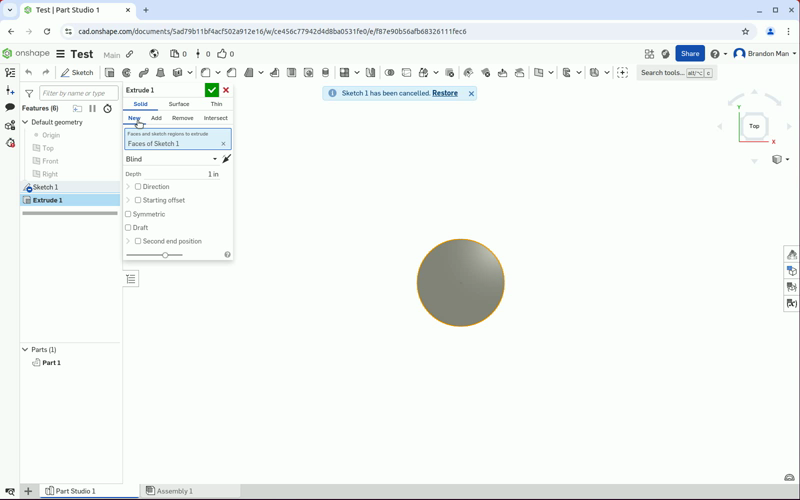
click(137, 120)
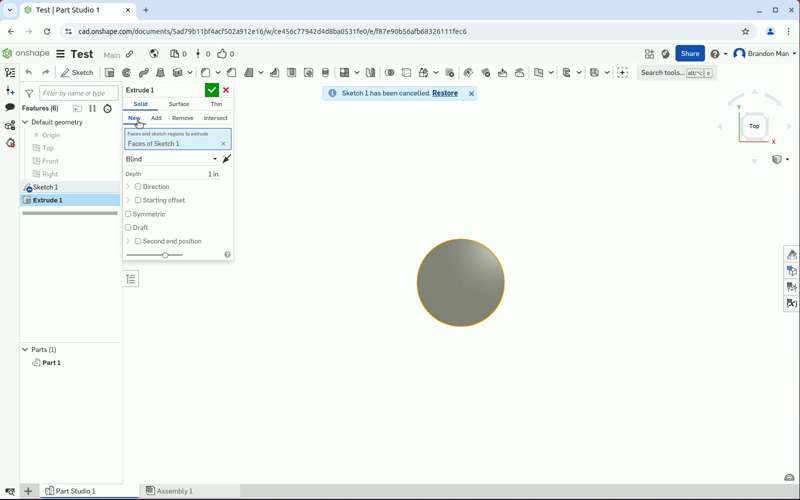
key(tab, 4)
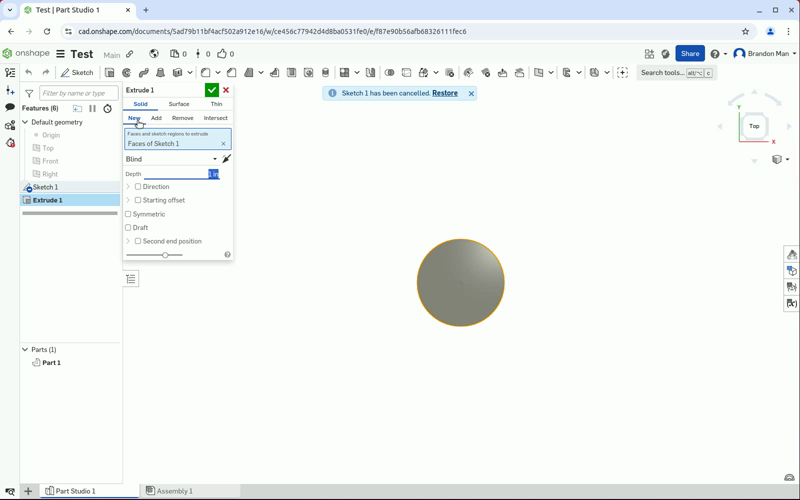
text(14.202)
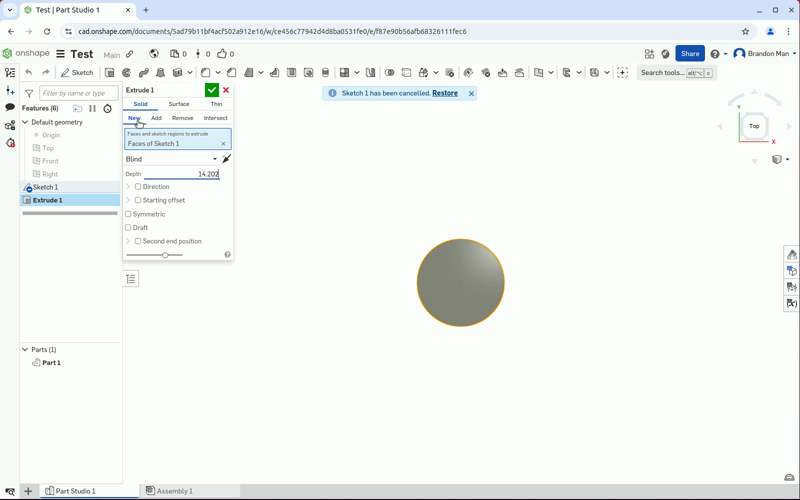
key(enter)
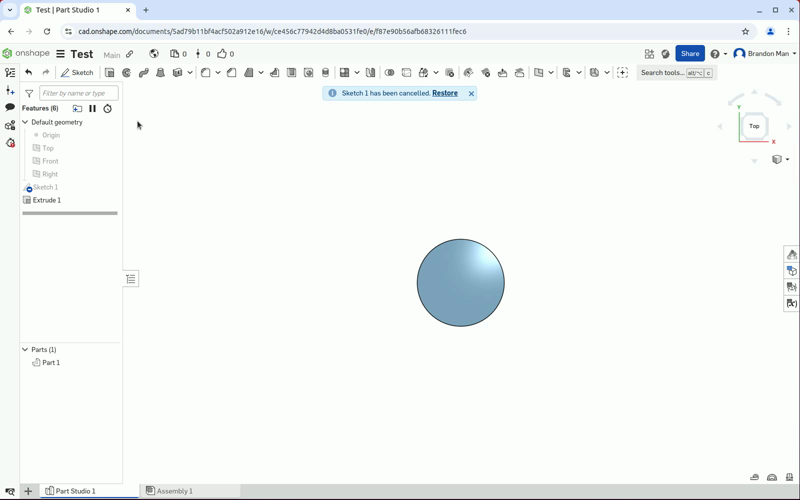
key(shift+h)
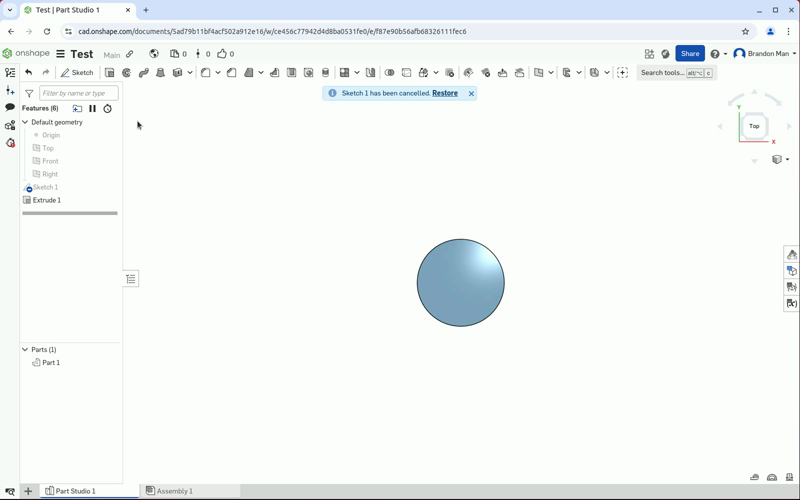
key(shift+h)
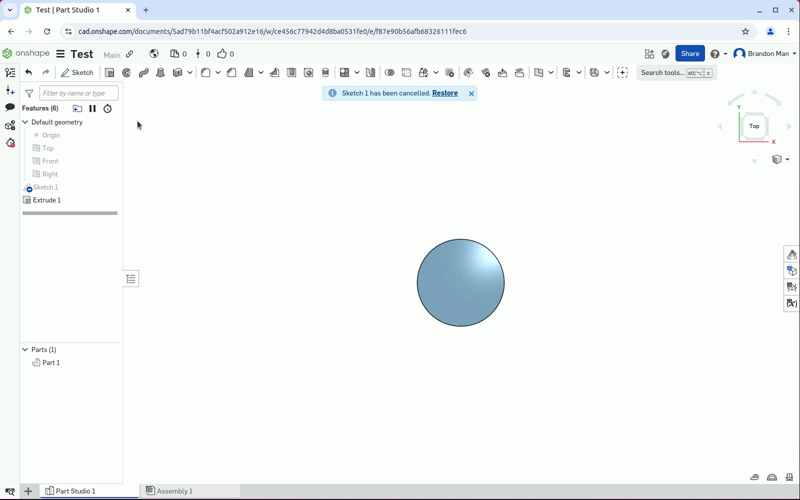
mouse_move(73, 189)
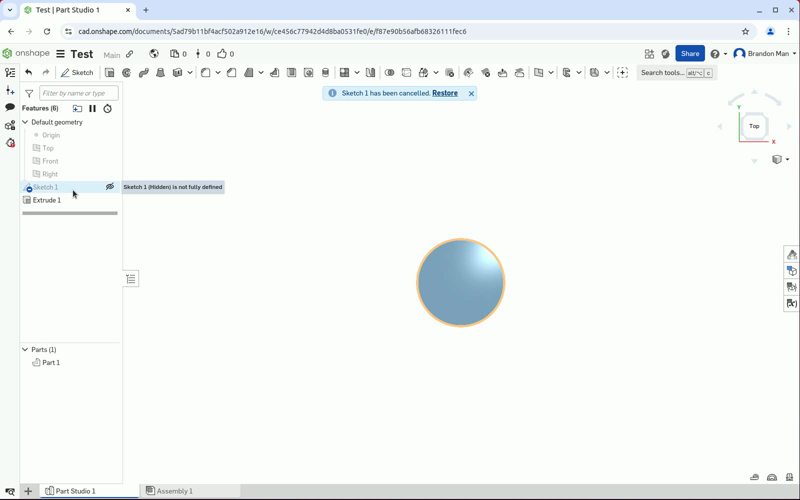
click(73, 189)
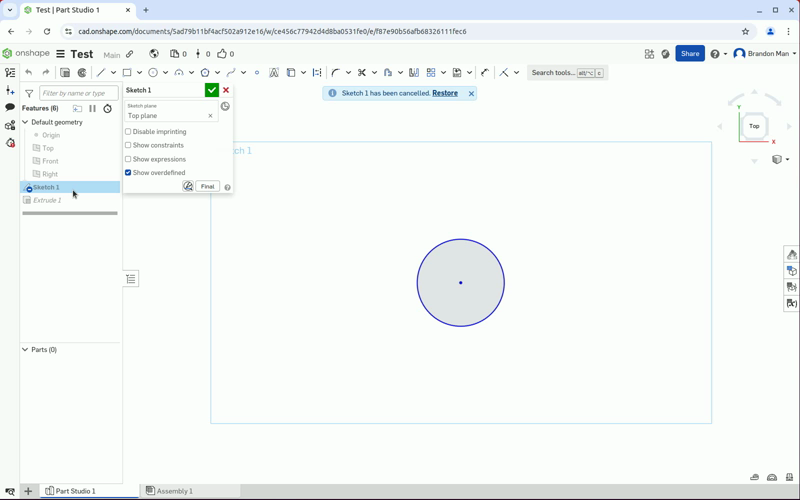
mouse_move(229, 92)
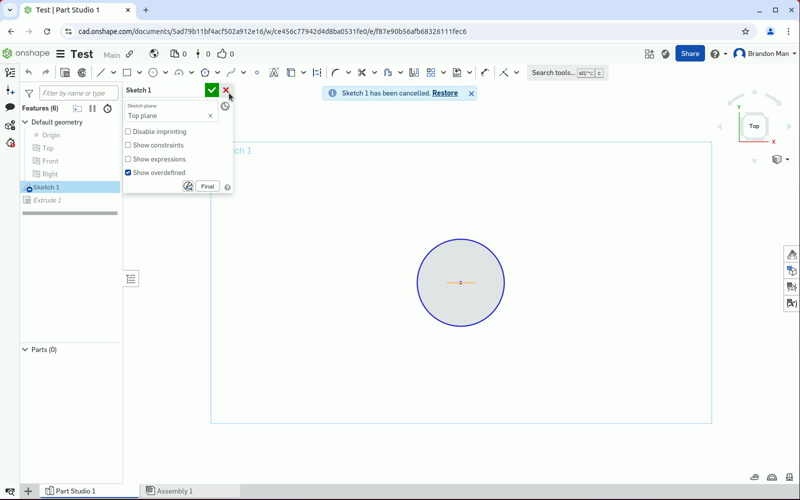
click(229, 92)
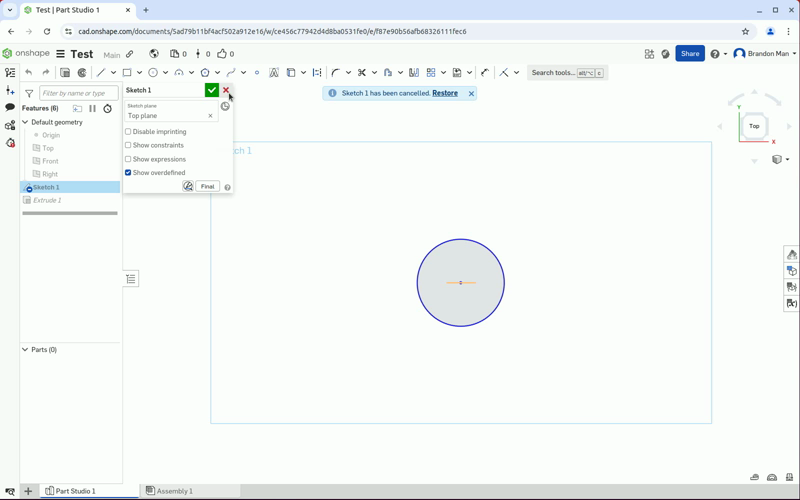
key(shift+s)
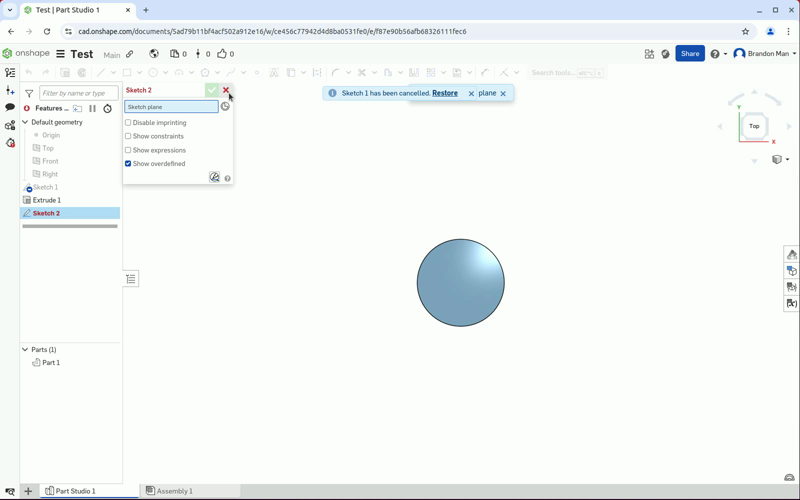
mouse_move(73, 150)
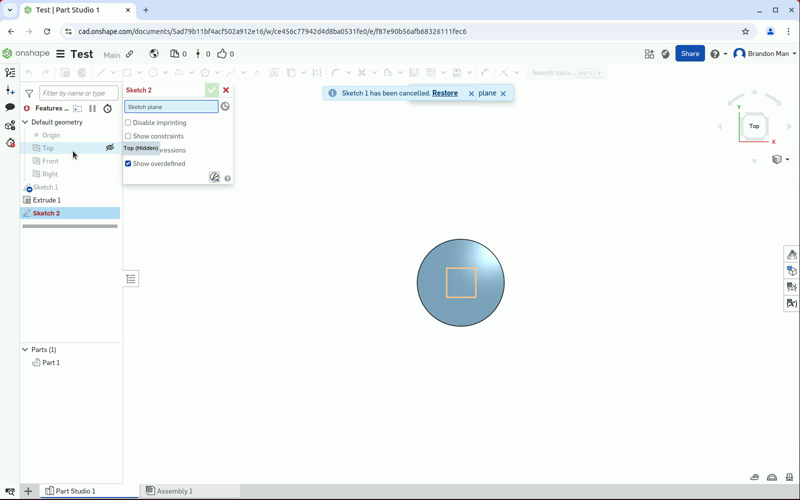
click(73, 150)
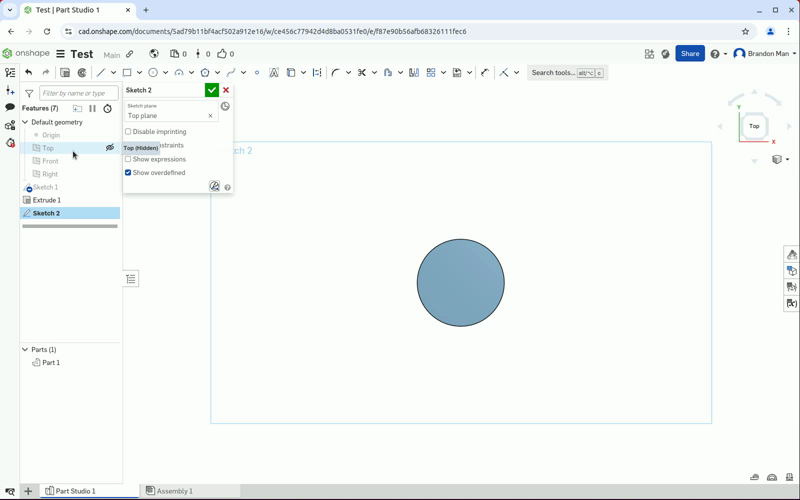
mouse_move(73, 352)
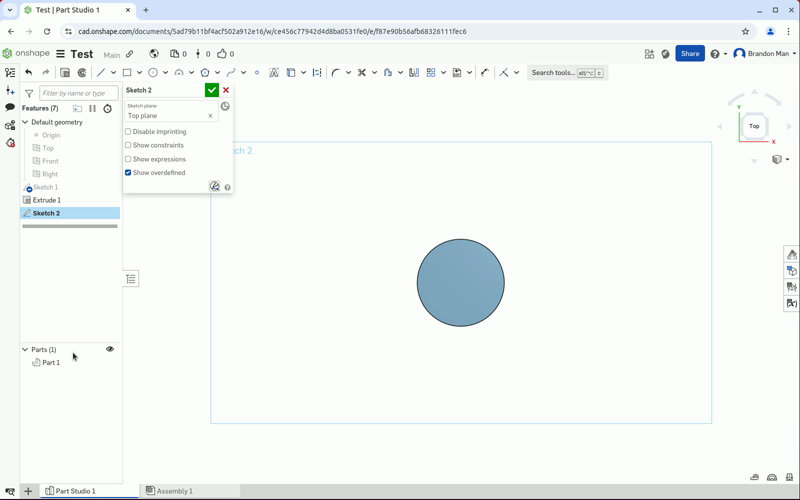
key(y)
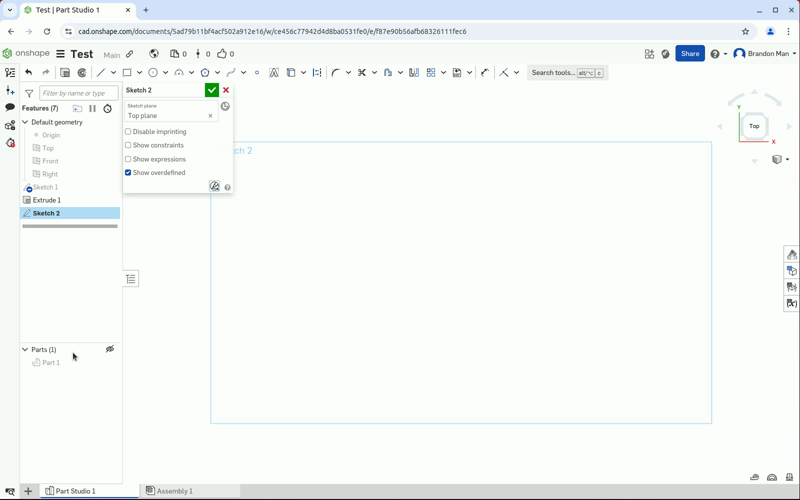
key(c)
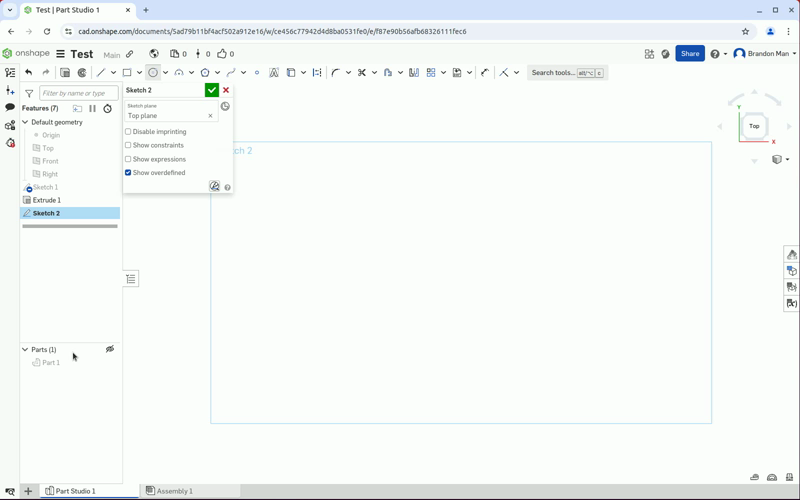
key_down(shift)
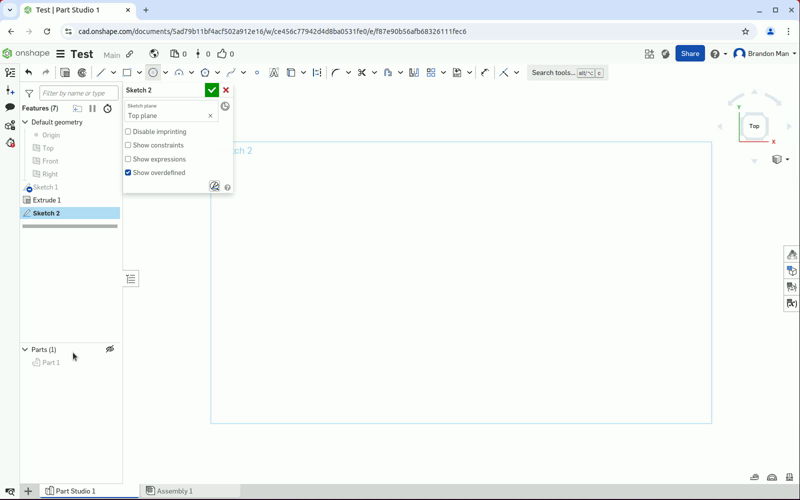
mouse_move(461, 282)
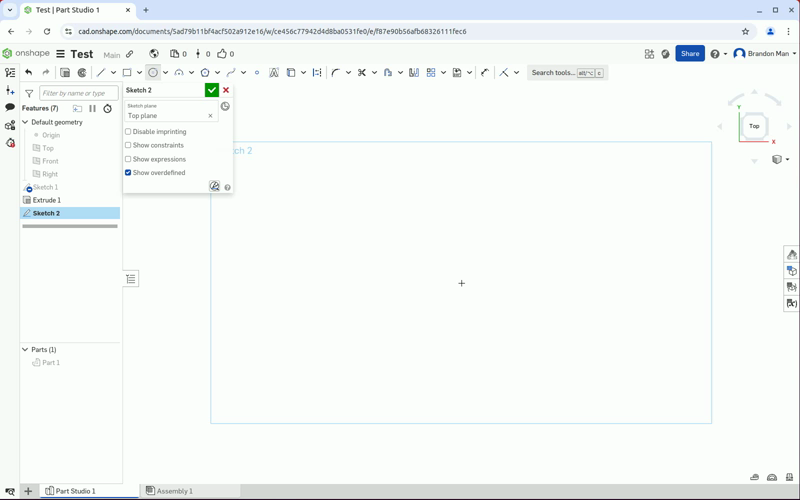
click(461, 282)
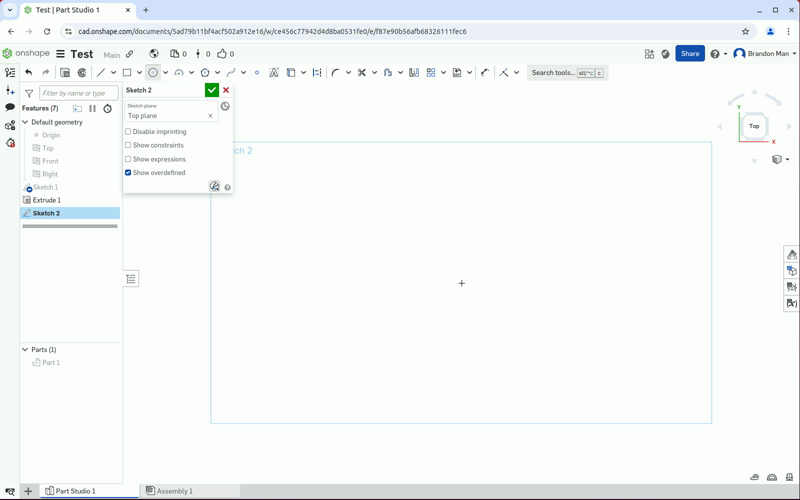
key_up(shift)
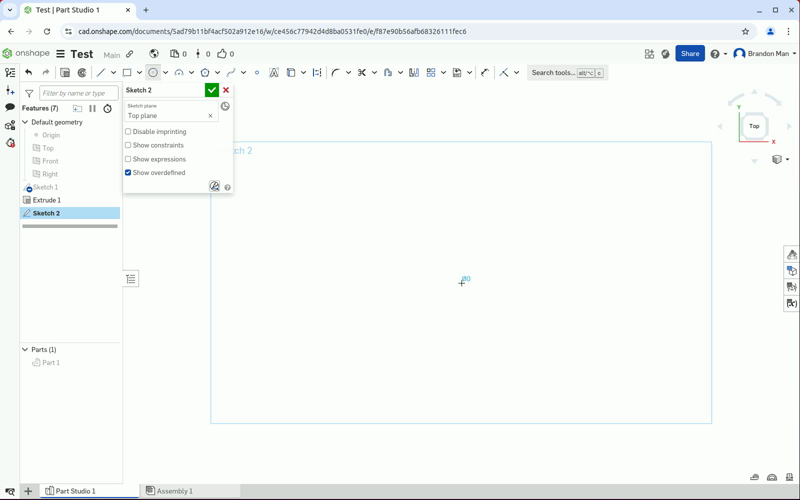
mouse_move(520, 282)
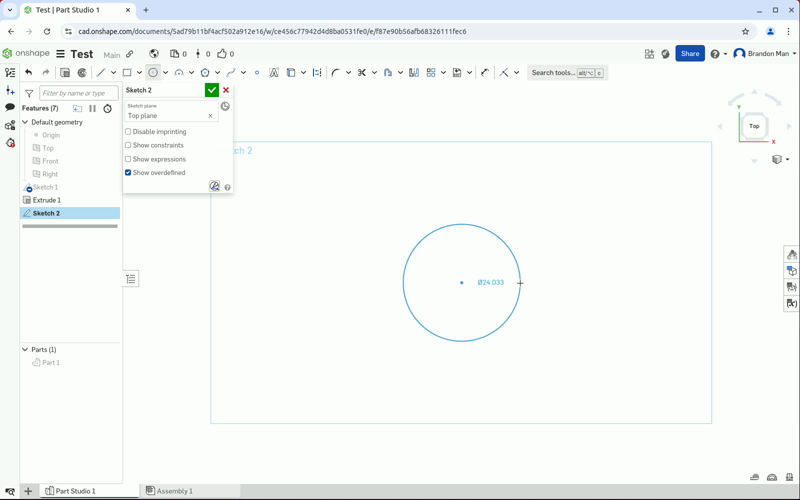
click(520, 282)
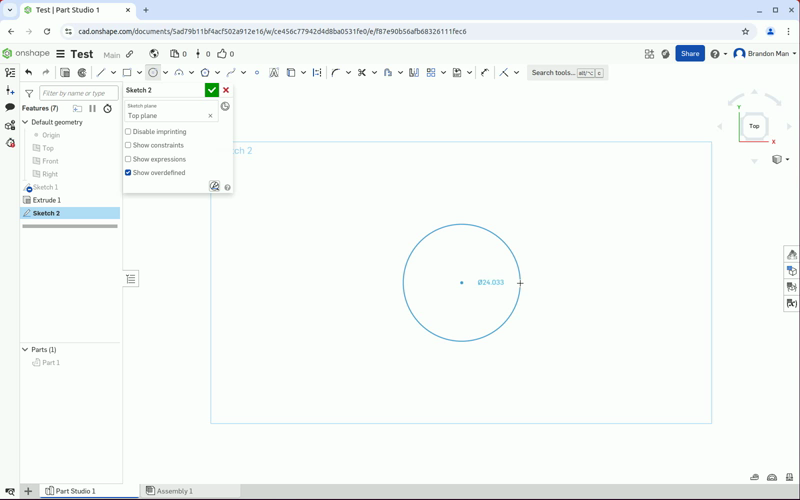
key(esc)
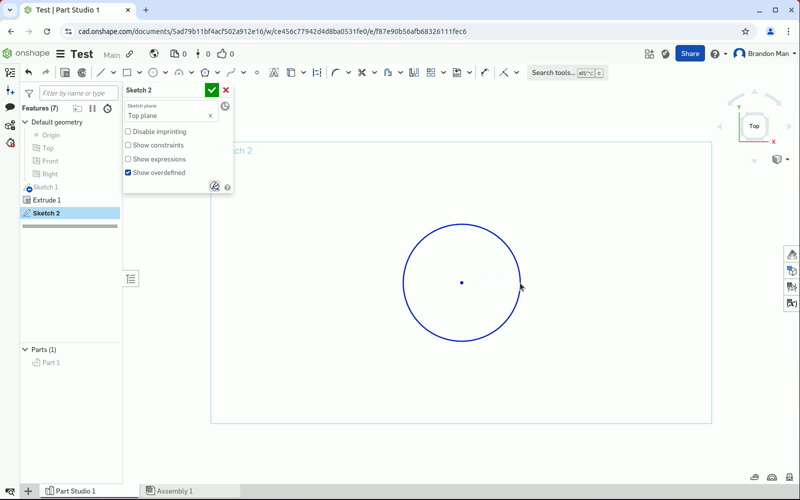
key(c)
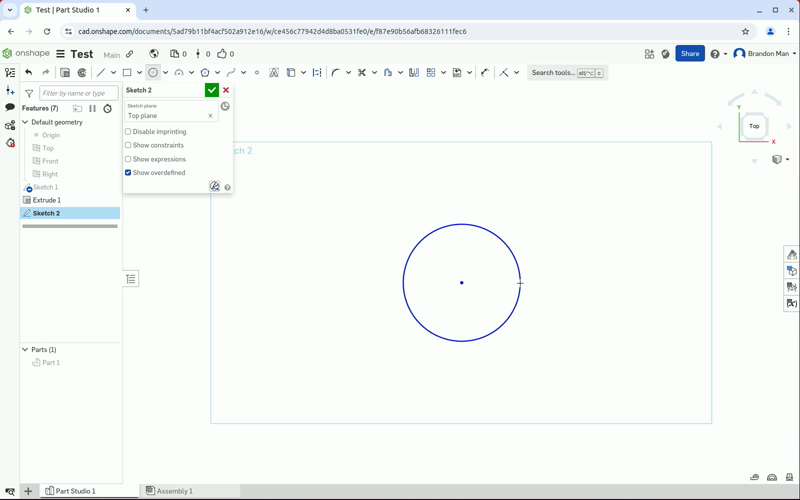
key_down(shift)
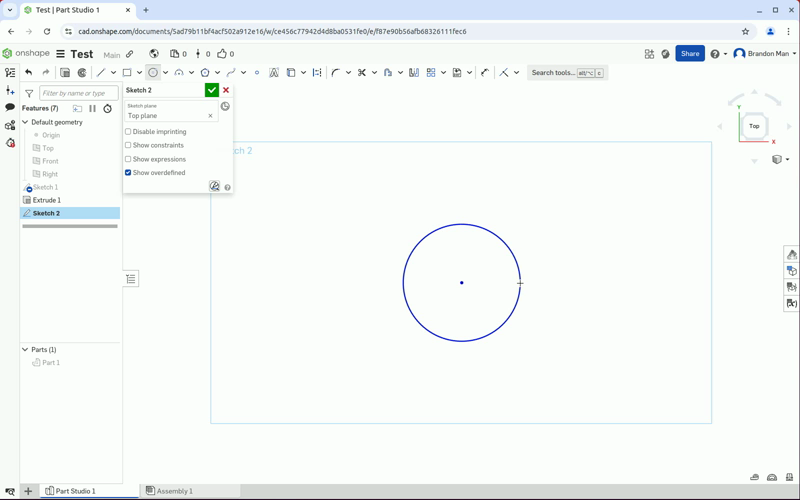
mouse_move(461, 282)
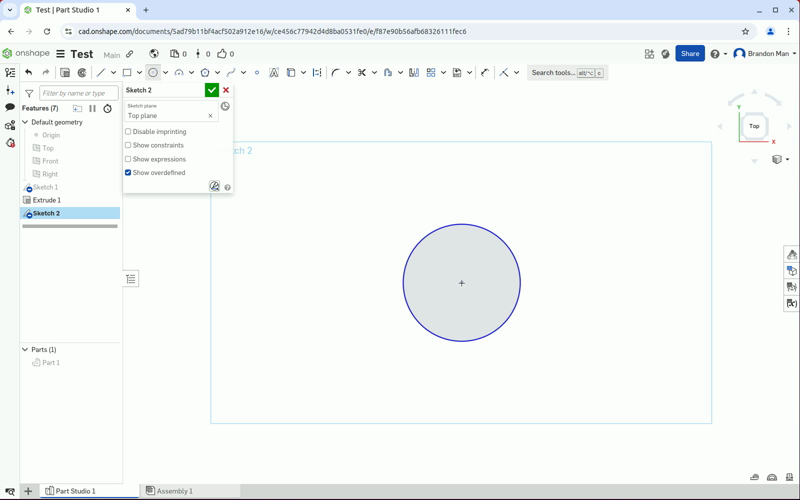
click(461, 282)
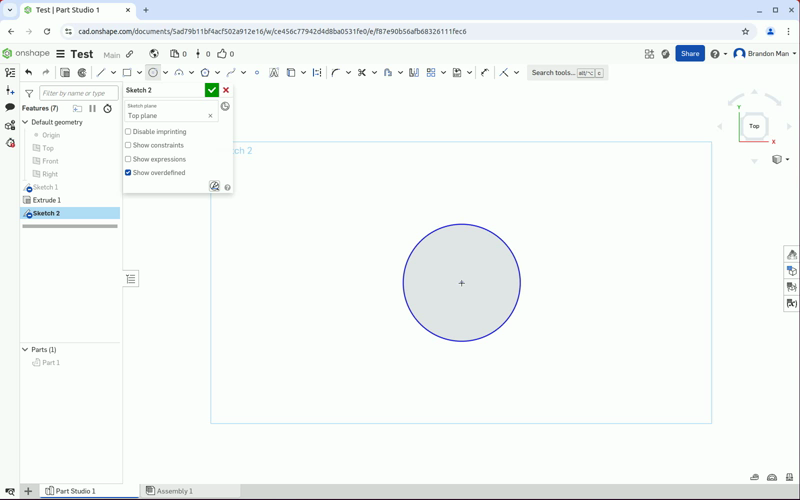
key_up(shift)
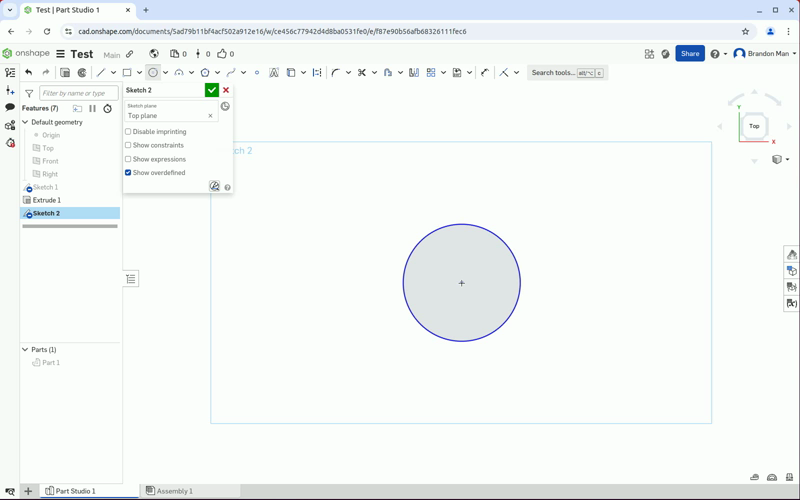
mouse_move(505, 282)
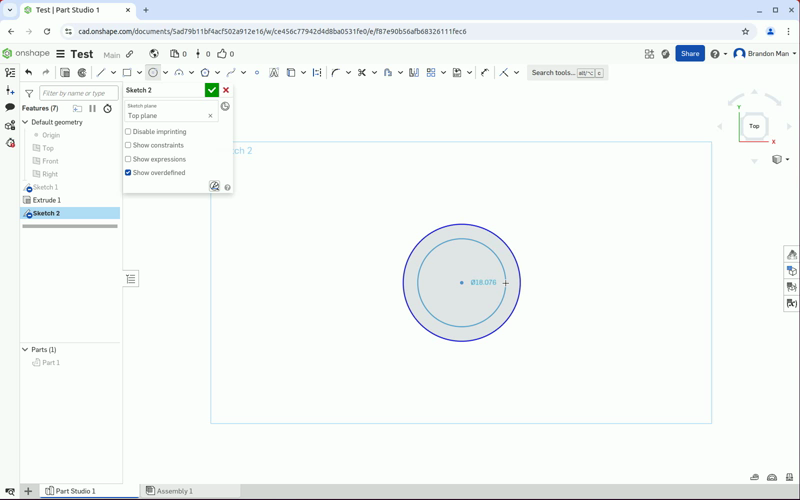
click(505, 282)
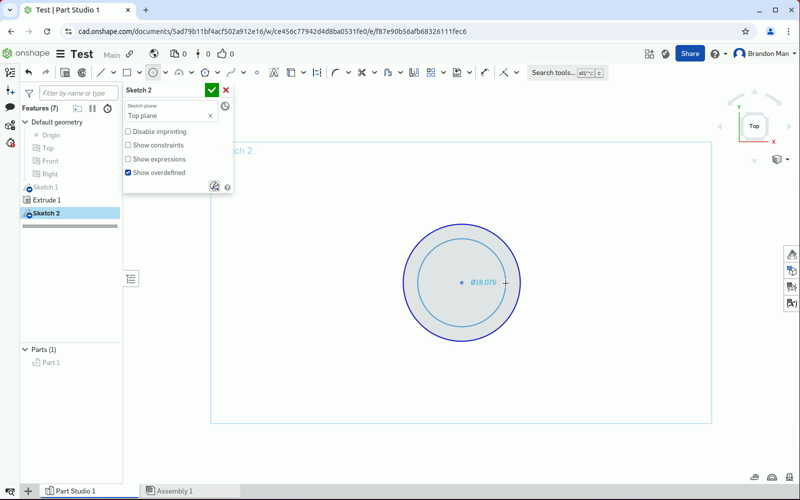
key(esc)
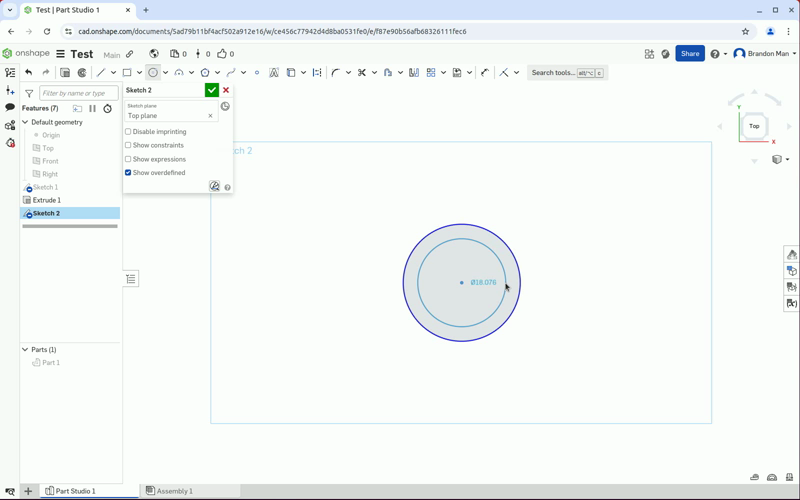
mouse_move(491, 328)
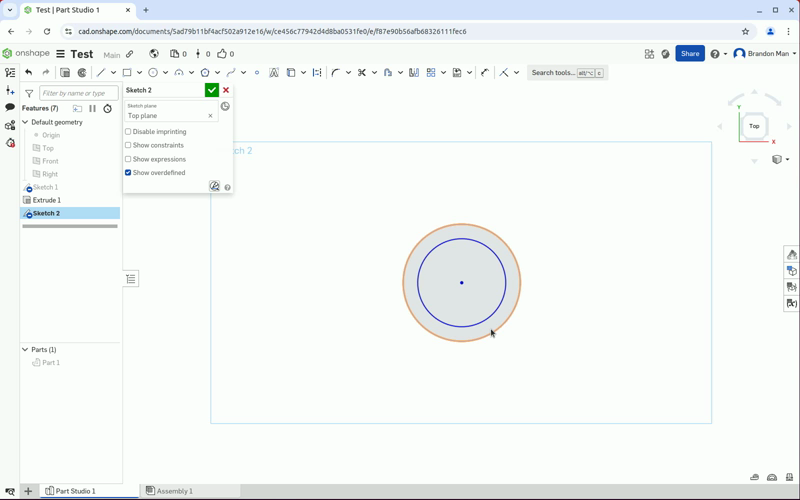
click(491, 328)
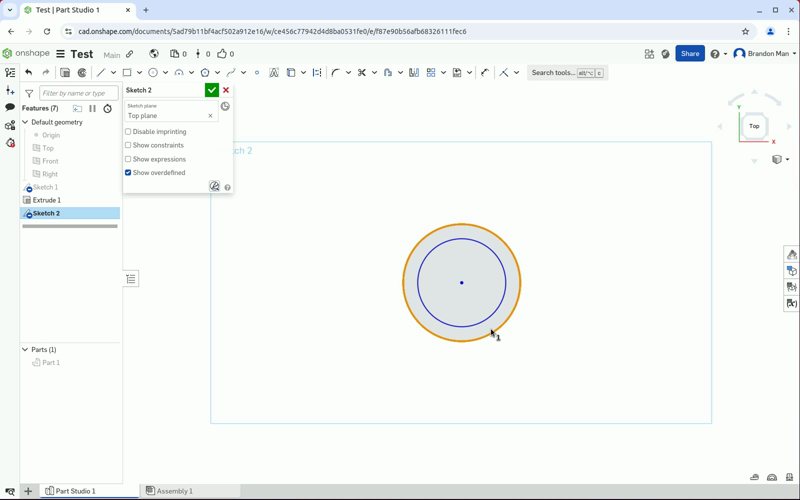
mouse_move(73, 352)
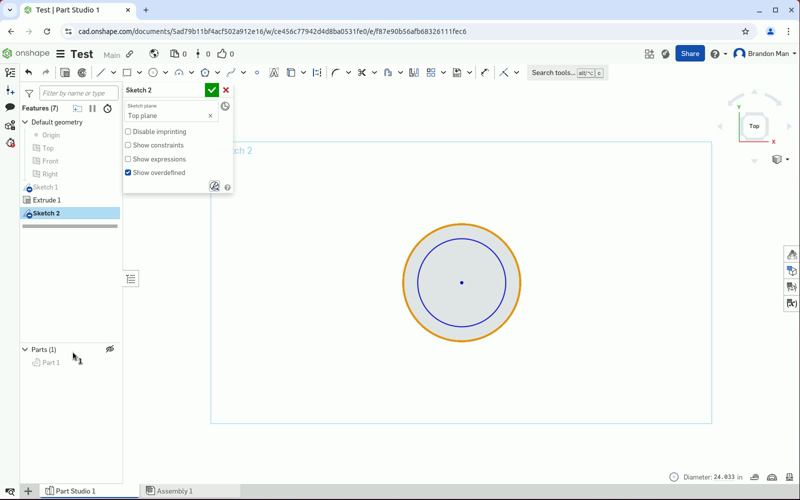
key(shift+y)
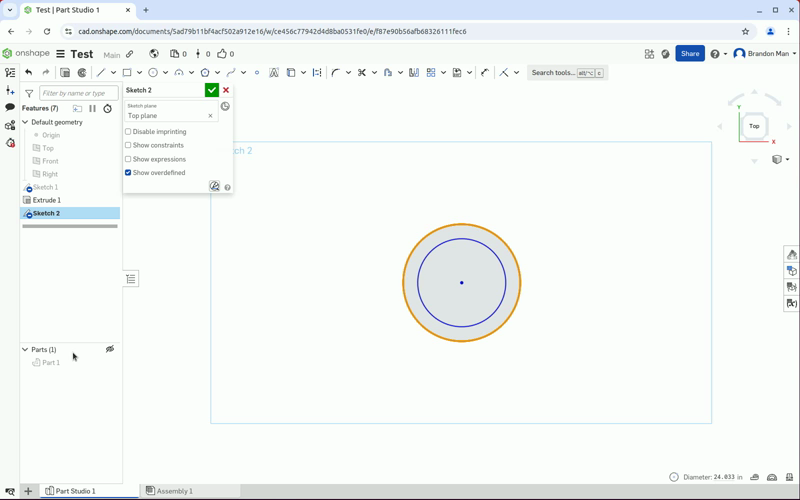
key(shift+e)
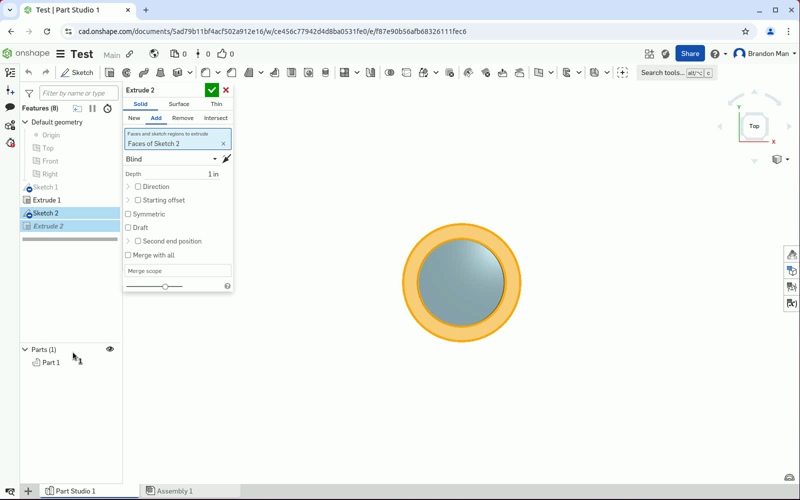
mouse_move(143, 106)
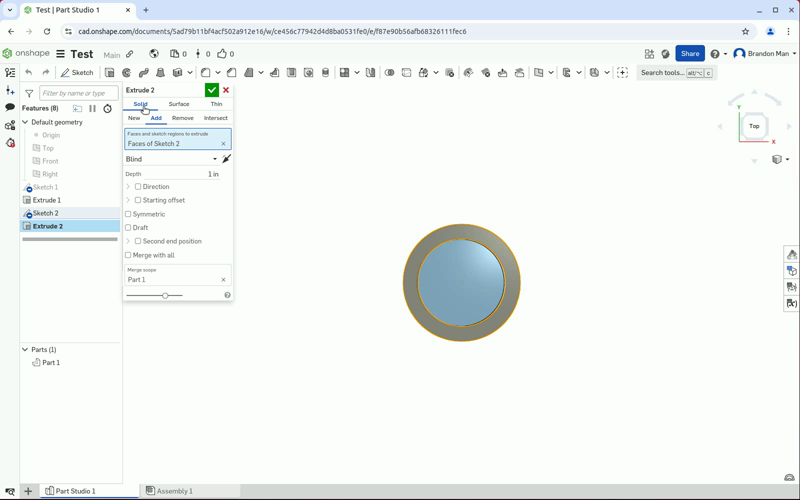
click(143, 106)
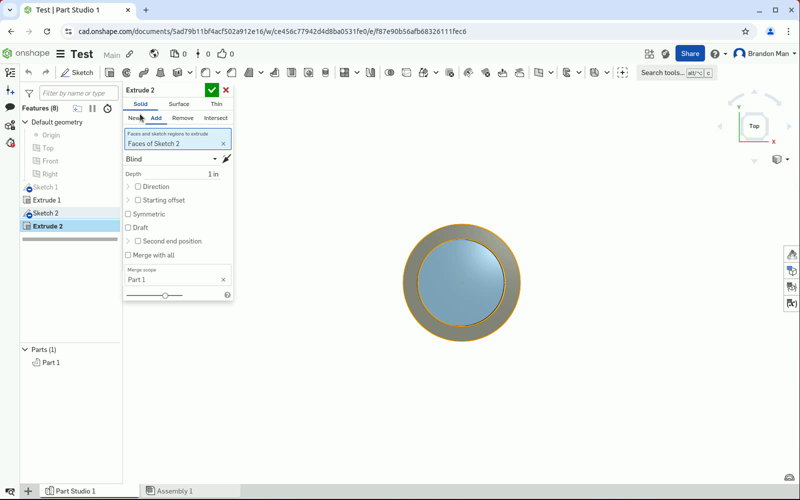
mouse_move(137, 120)
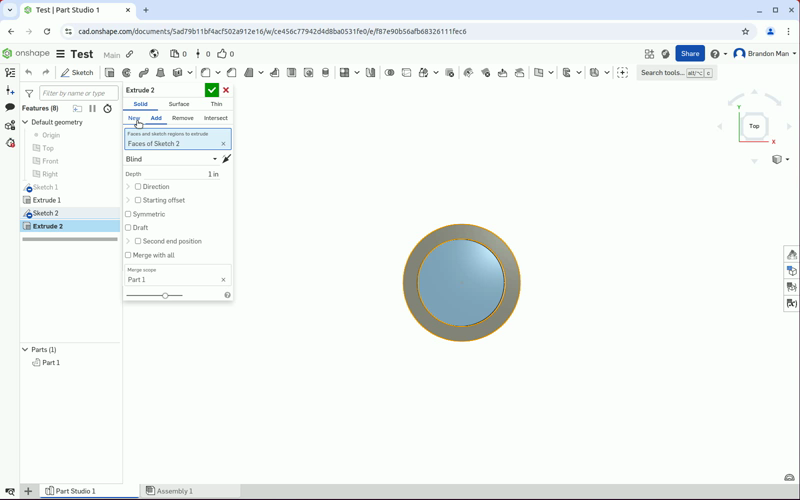
click(137, 120)
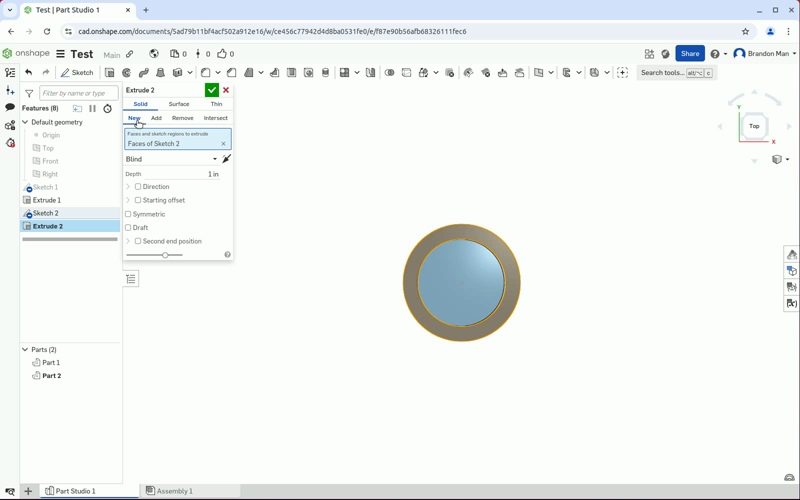
key(tab, 4)
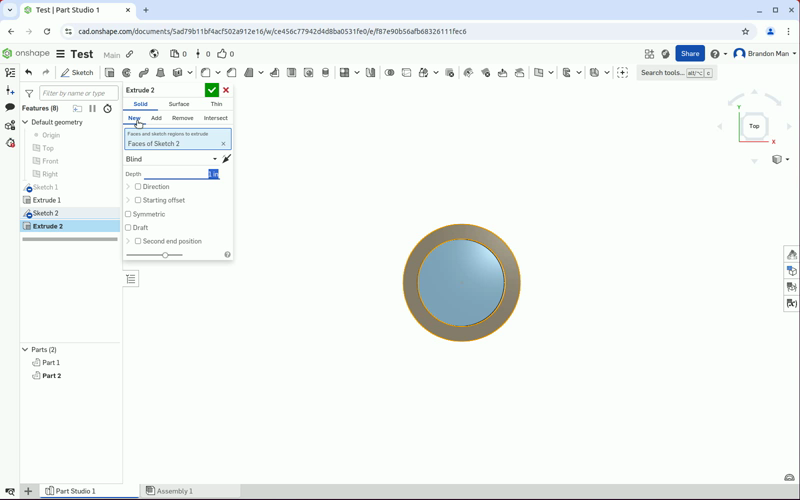
text(6.499)
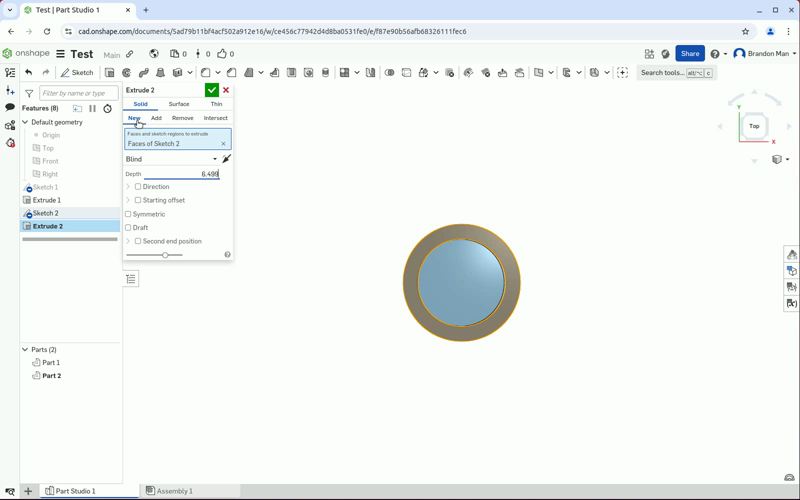
key(enter)
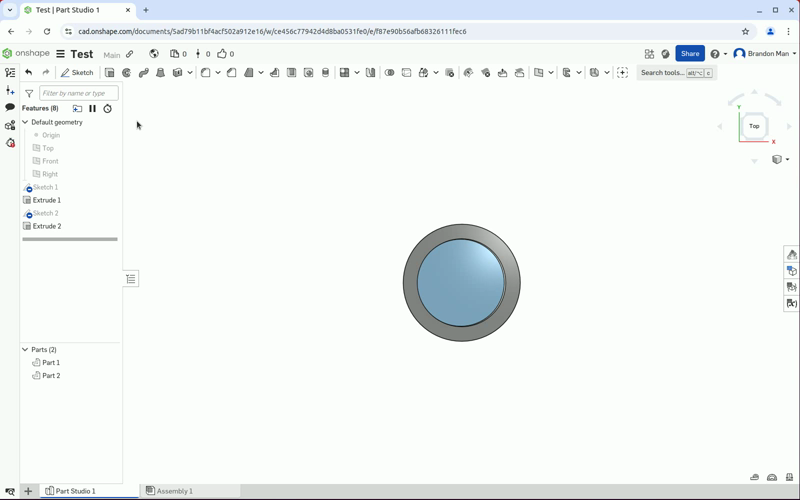
key(shift+h)
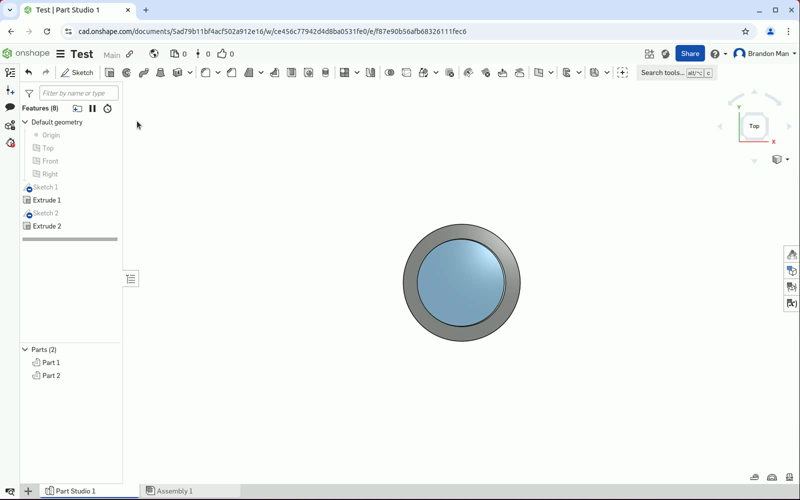
key(shift+h)
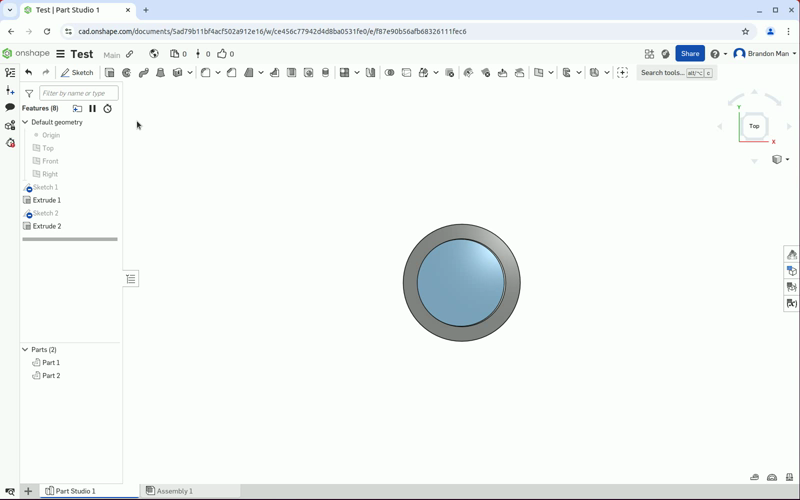
mouse_move(73, 189)
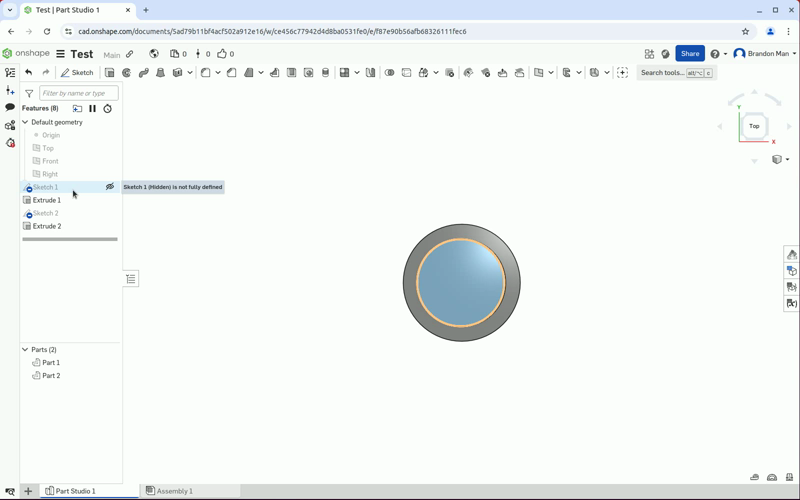
click(73, 189)
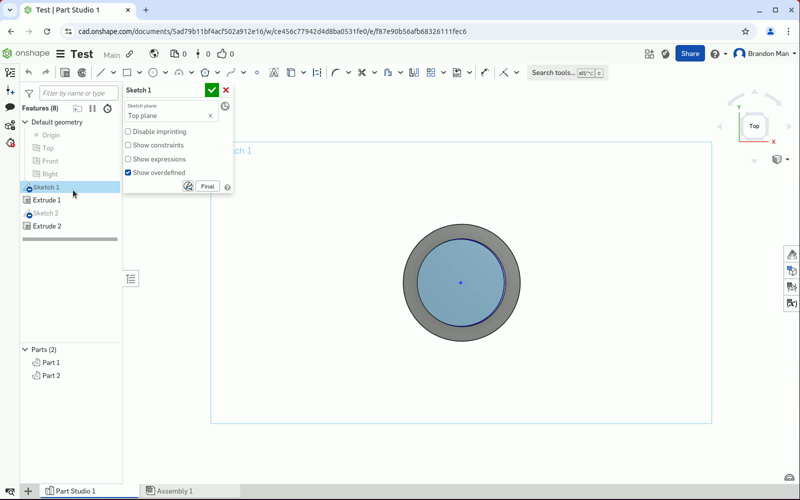
mouse_move(229, 92)
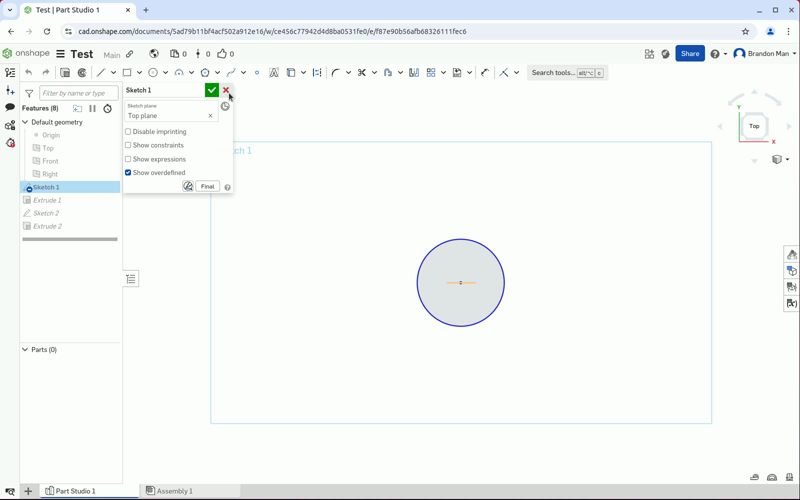
click(229, 92)
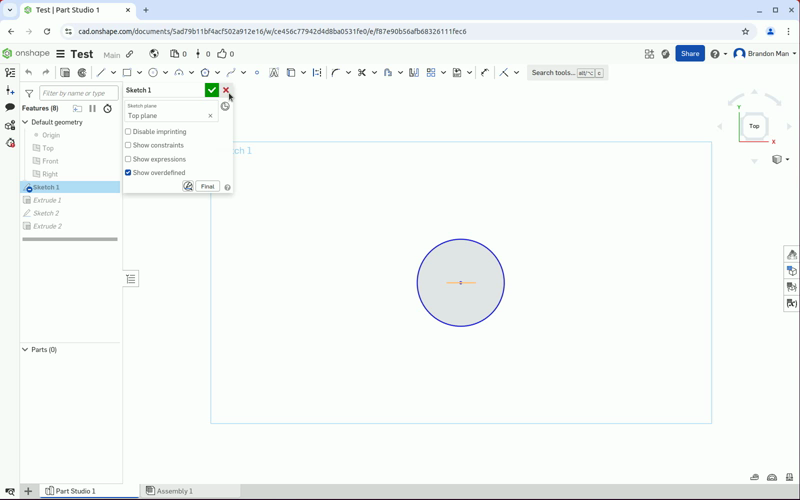
key(shift+s)
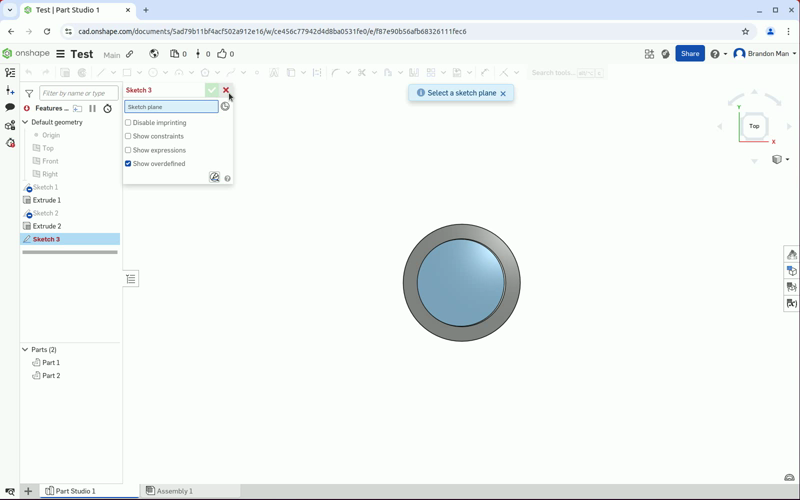
mouse_move(73, 150)
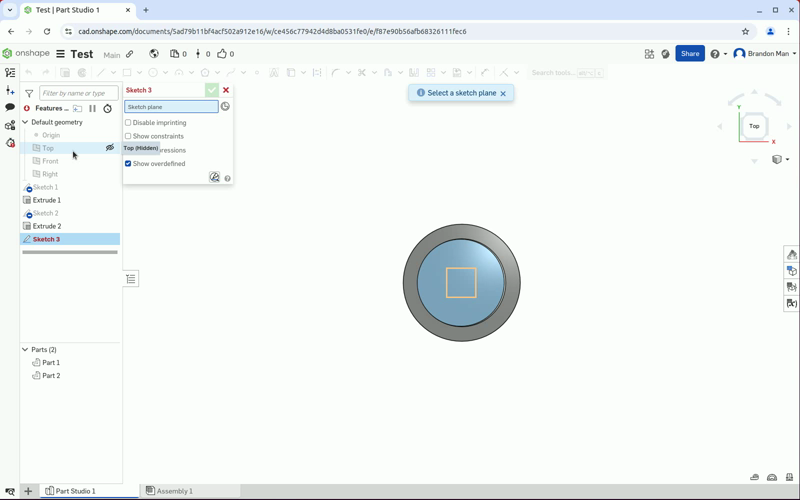
click(73, 150)
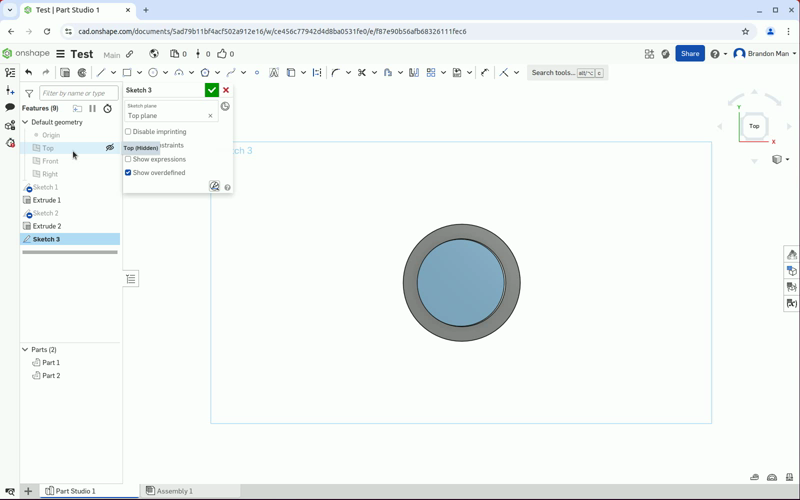
mouse_move(73, 352)
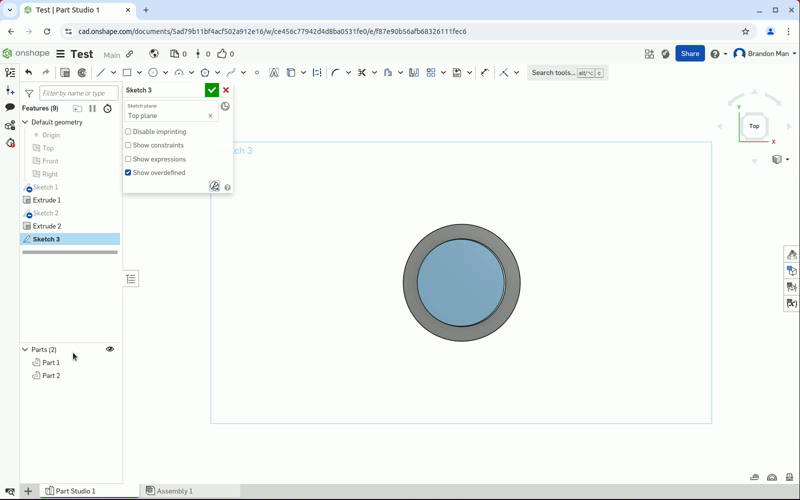
key(y)
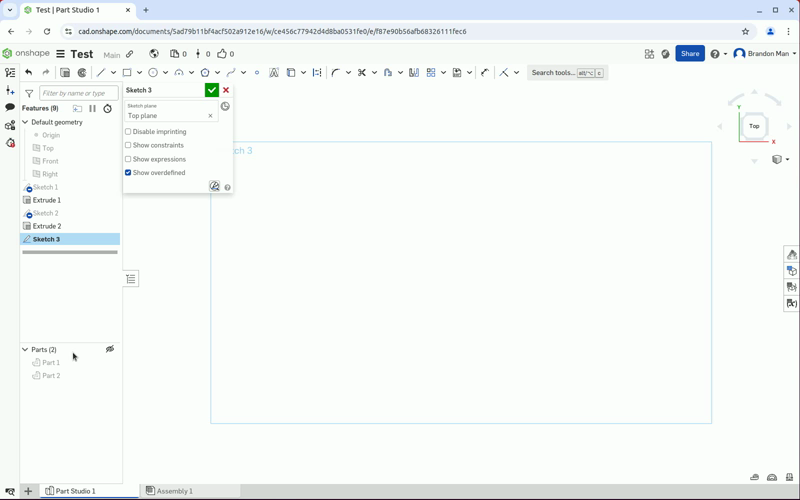
key(c)
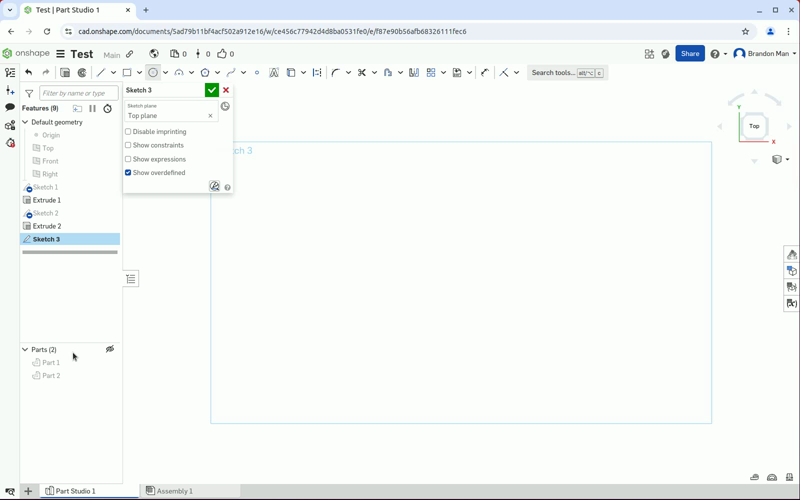
key_down(shift)
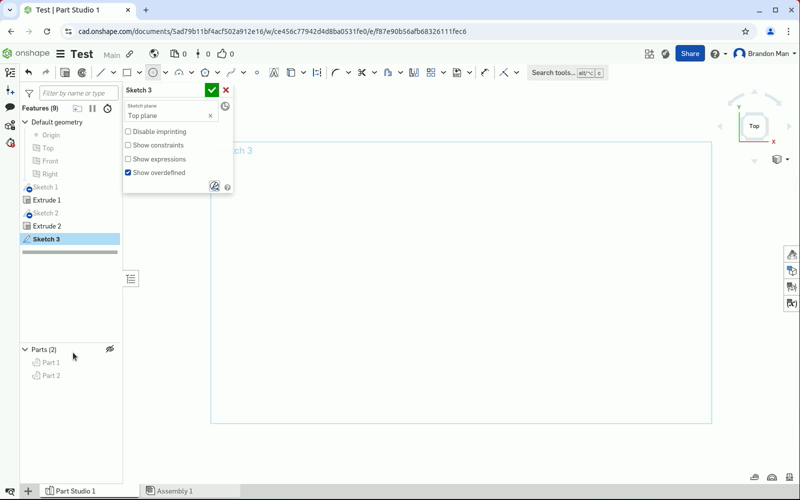
mouse_move(461, 282)
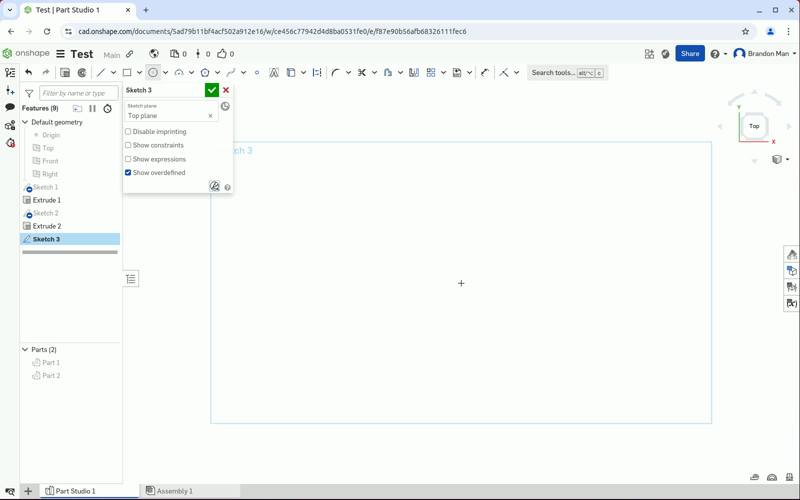
click(461, 282)
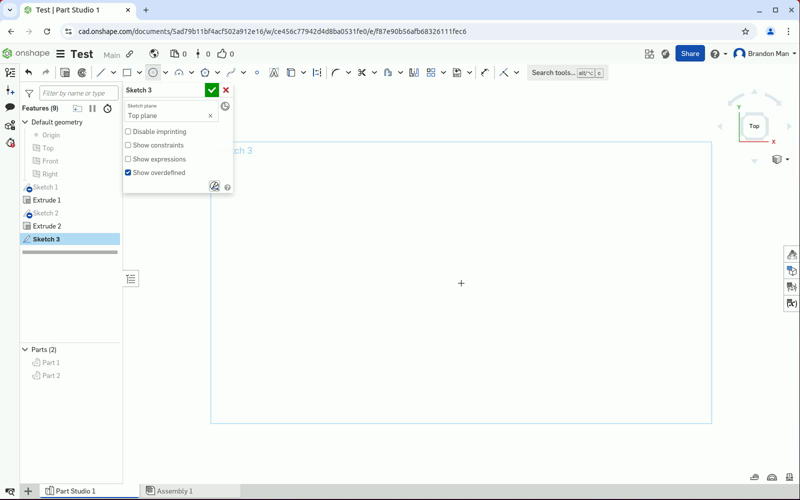
key_up(shift)
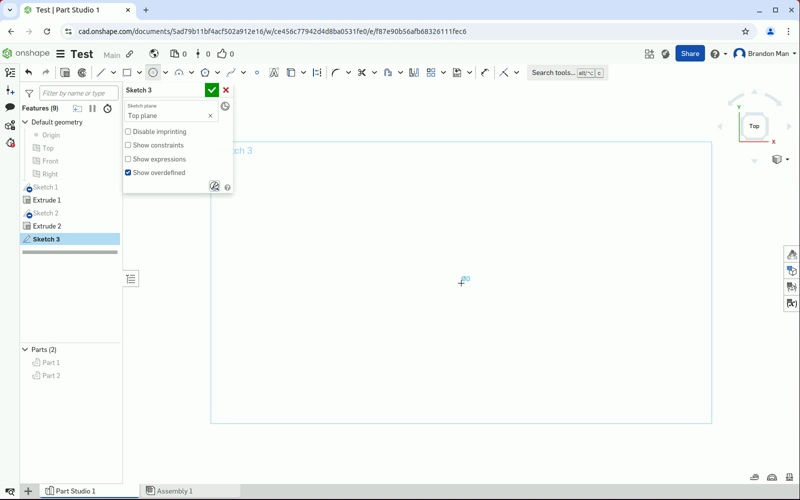
mouse_move(574, 282)
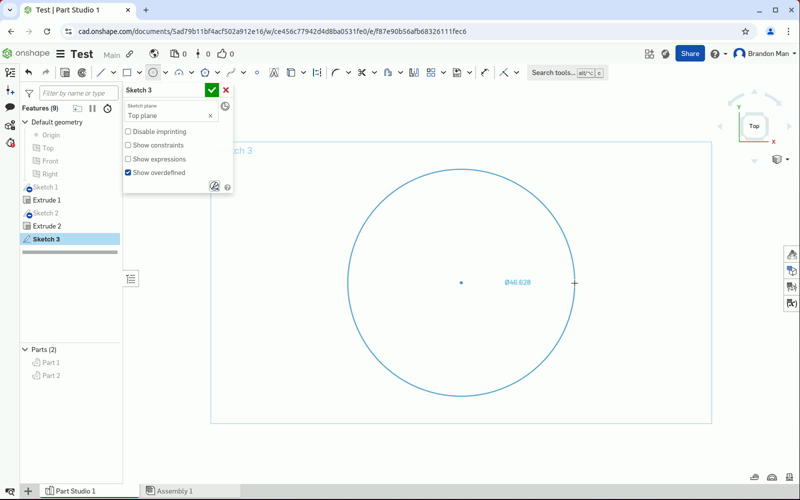
click(574, 282)
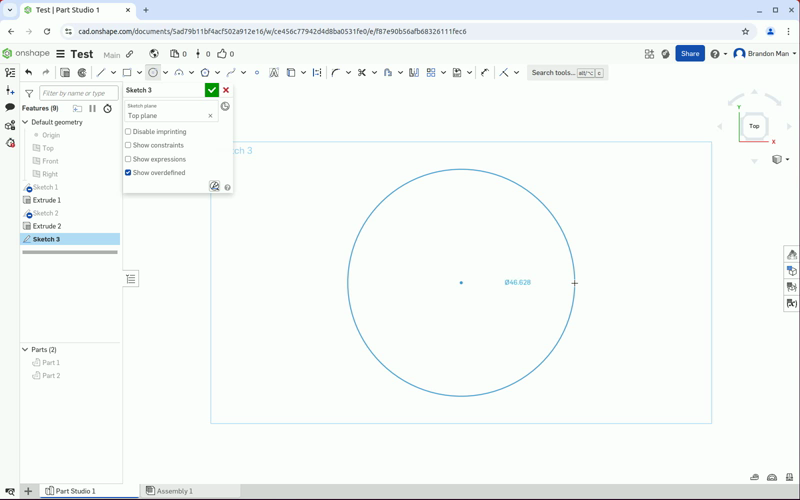
key(esc)
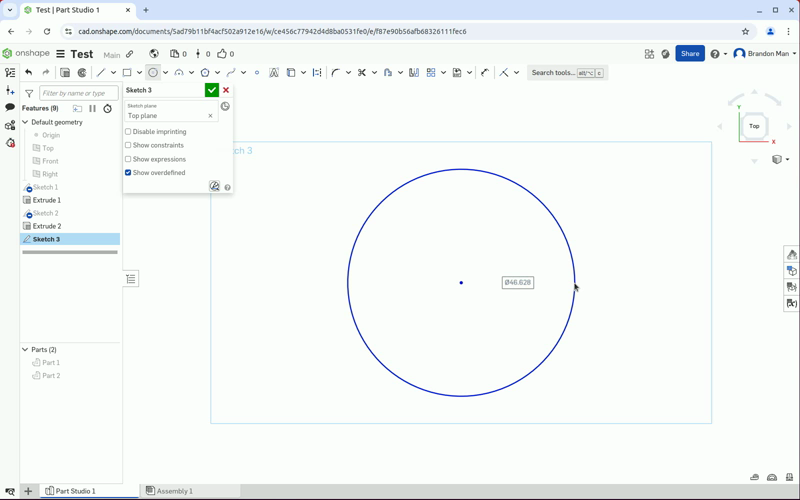
key(c)
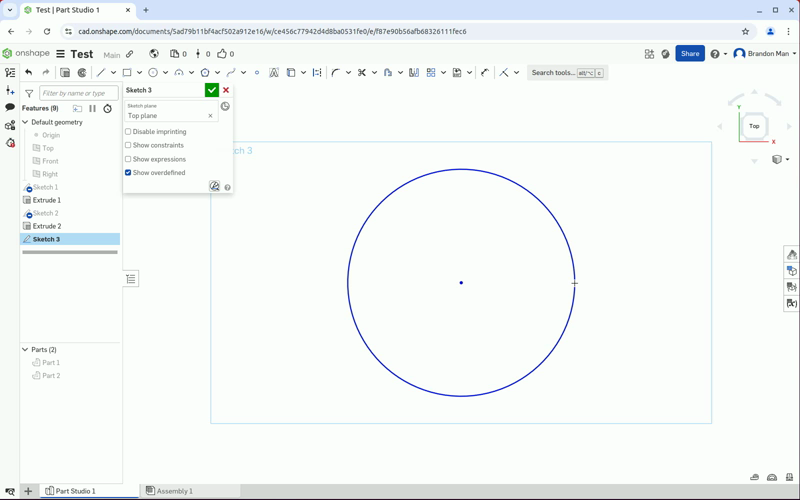
key_down(shift)
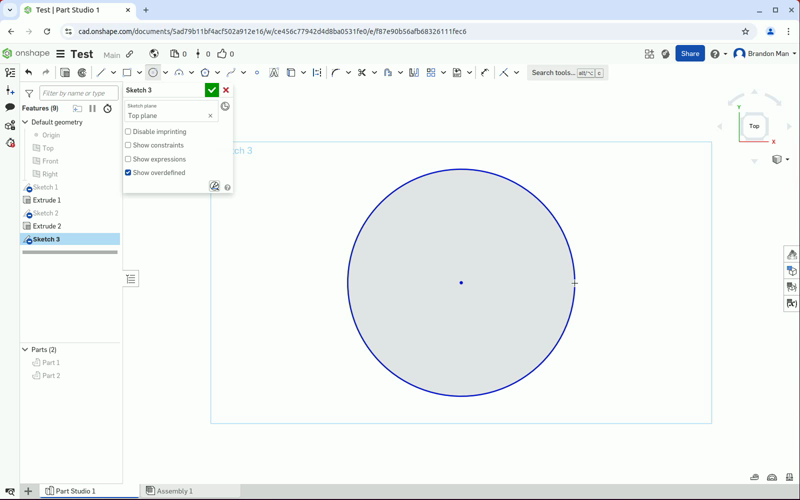
mouse_move(461, 282)
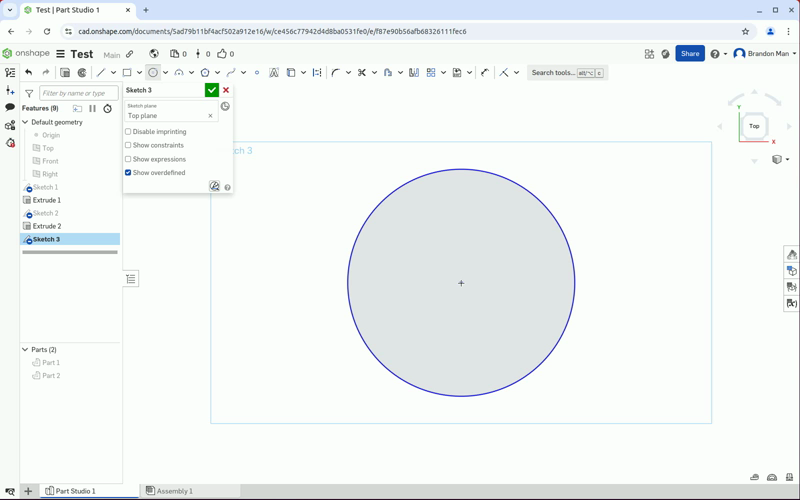
click(461, 282)
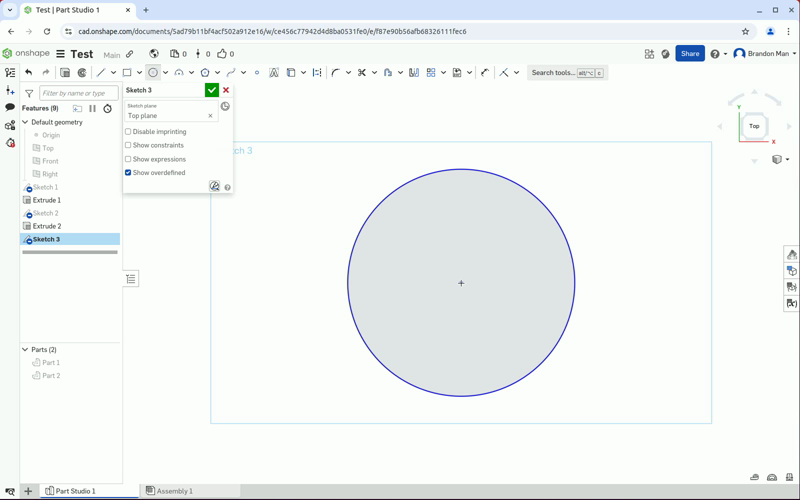
key_up(shift)
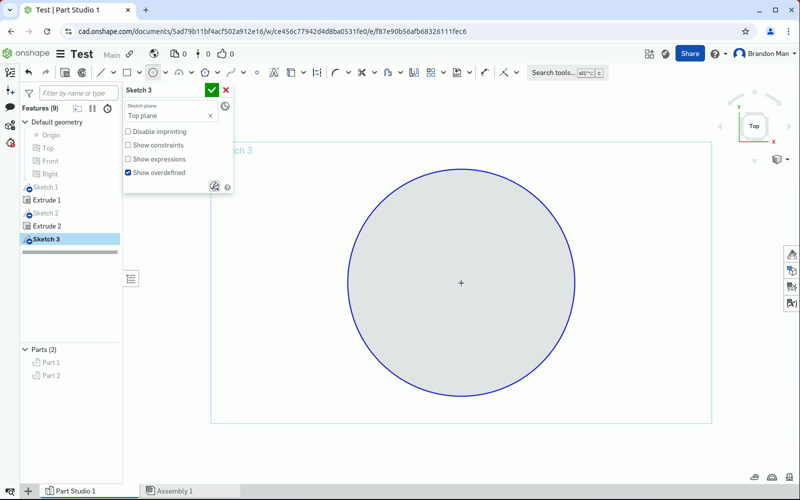
mouse_move(520, 282)
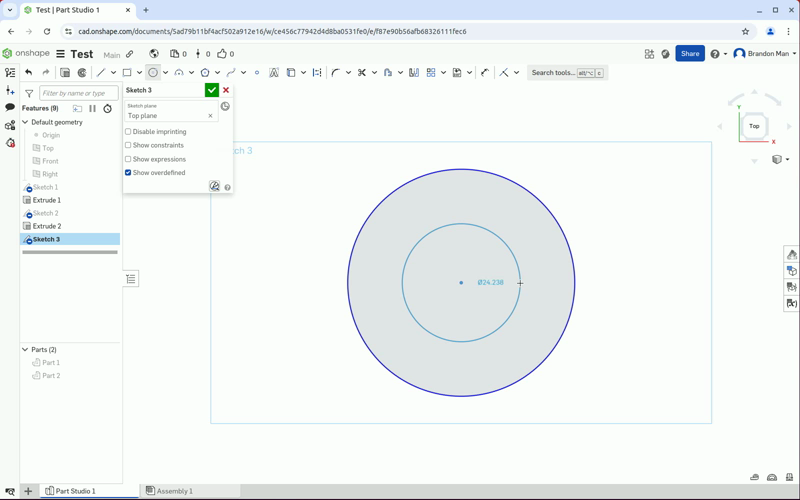
click(520, 282)
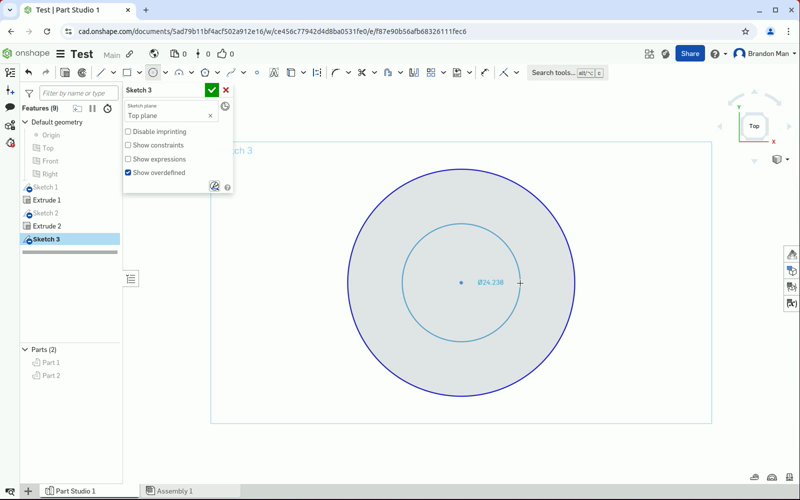
key(esc)
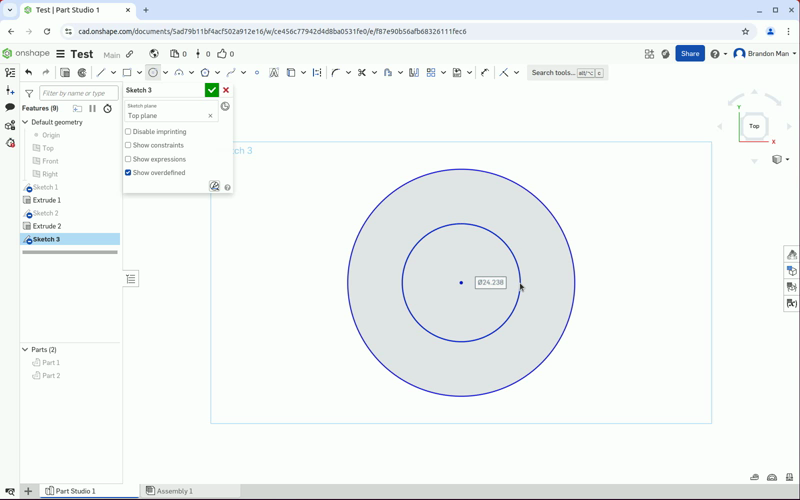
mouse_move(522, 226)
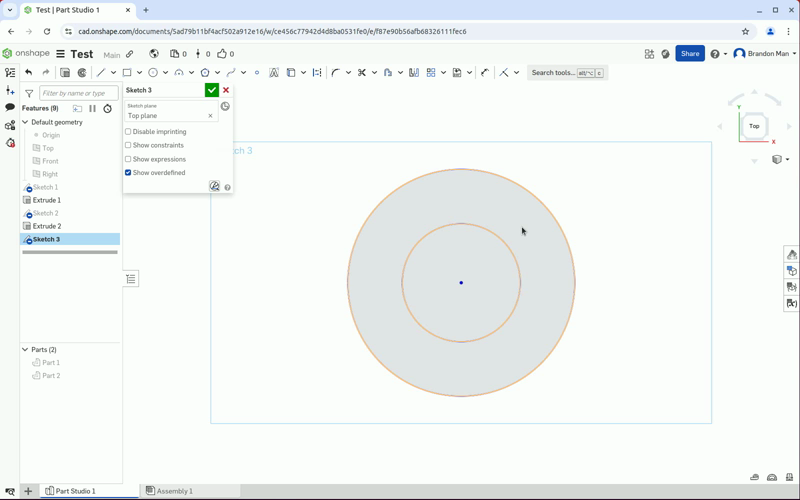
click(522, 226)
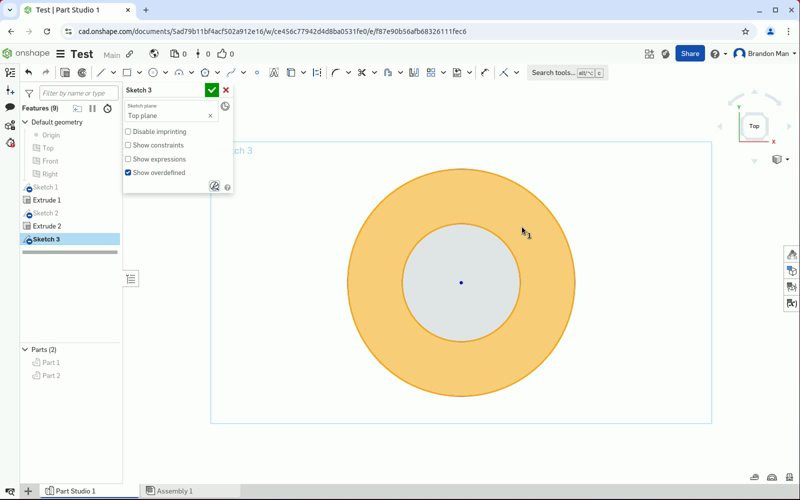
mouse_move(73, 352)
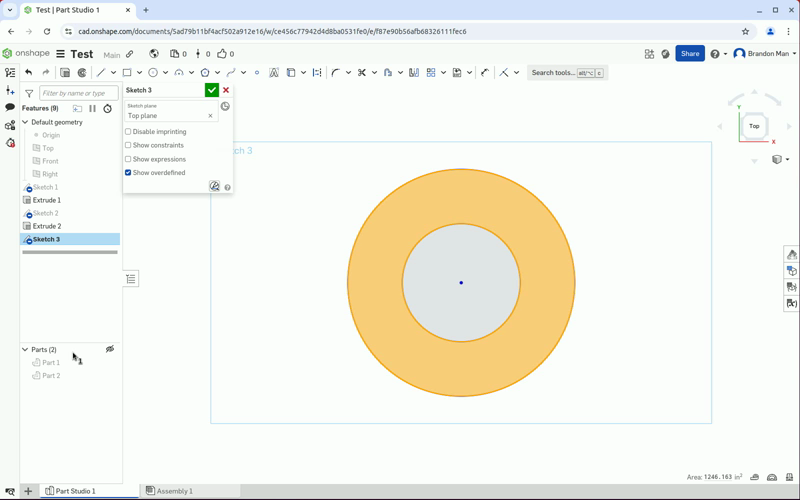
key(shift+y)
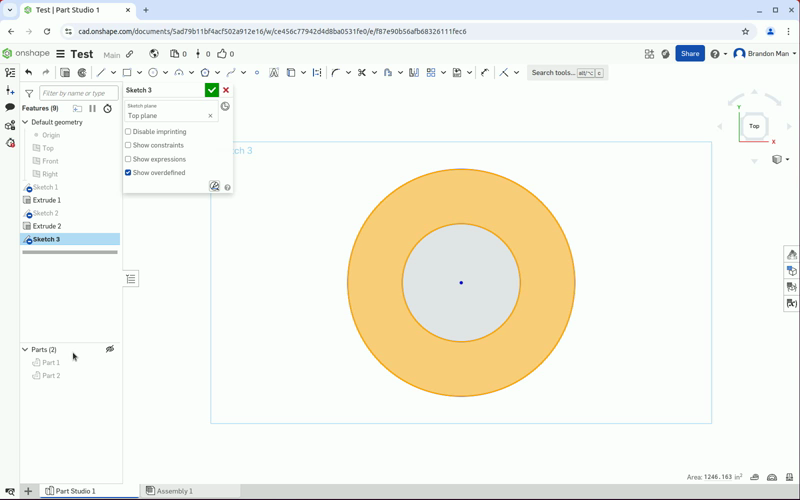
key(shift+e)
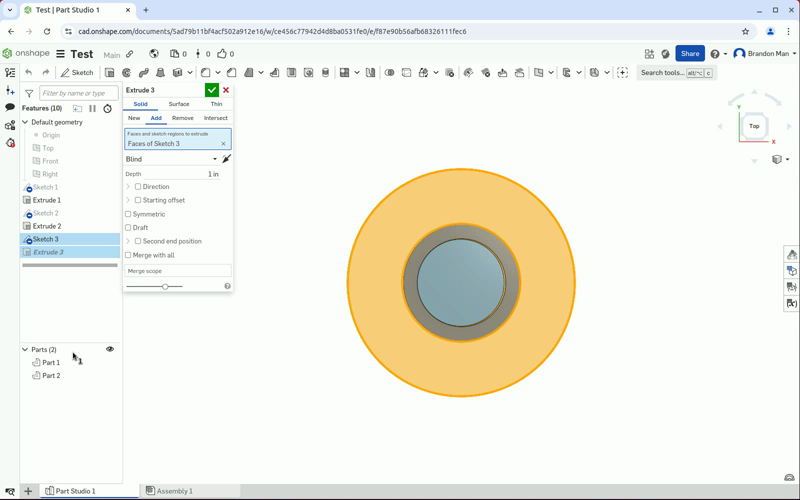
mouse_move(143, 106)
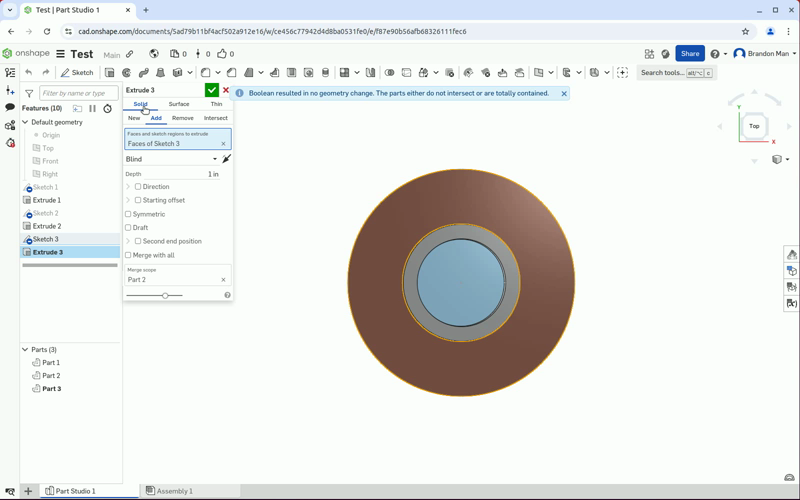
click(143, 106)
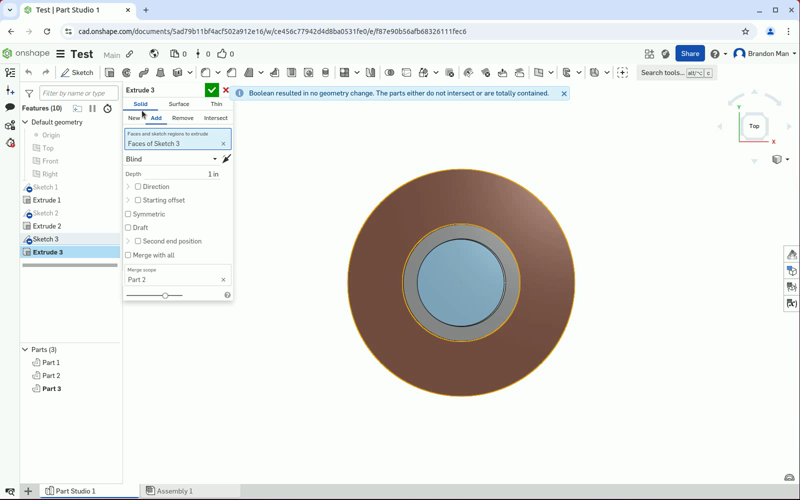
mouse_move(137, 120)
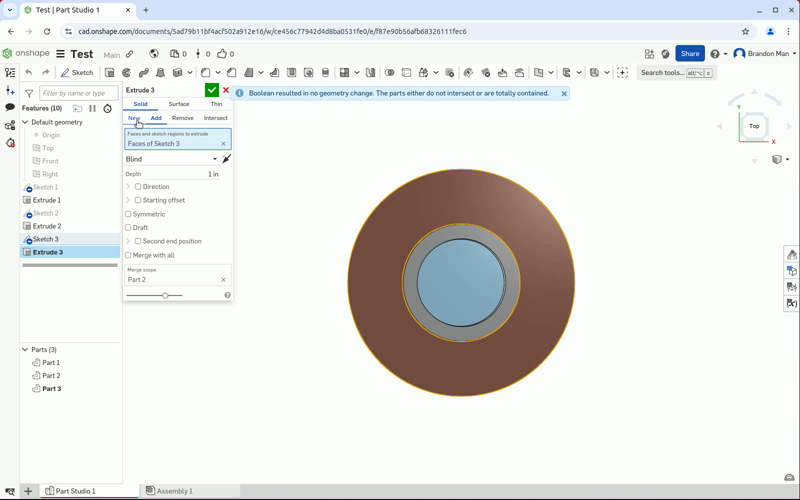
click(137, 120)
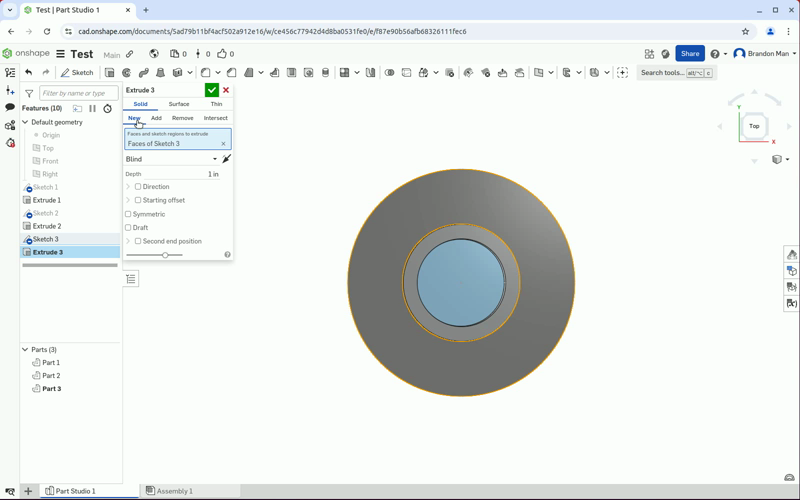
key(tab, 4)
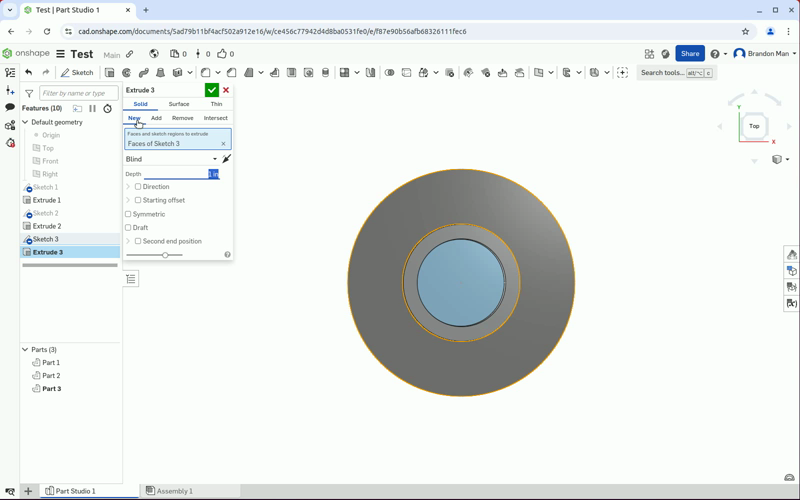
text(4.333)
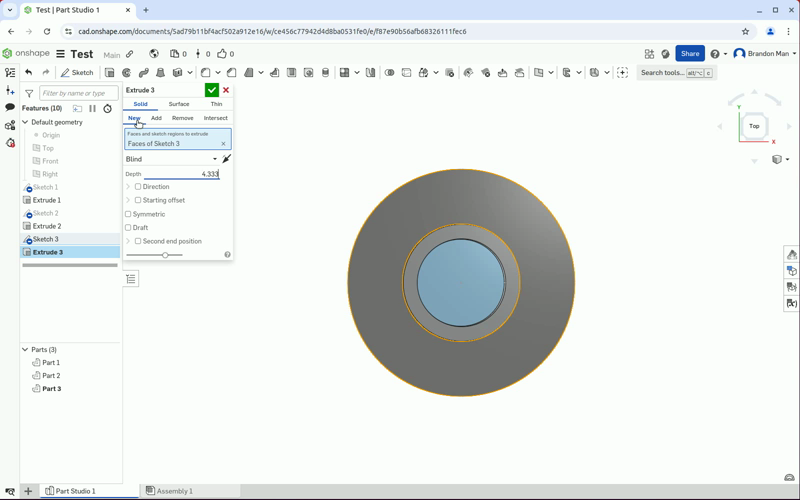
key(enter)
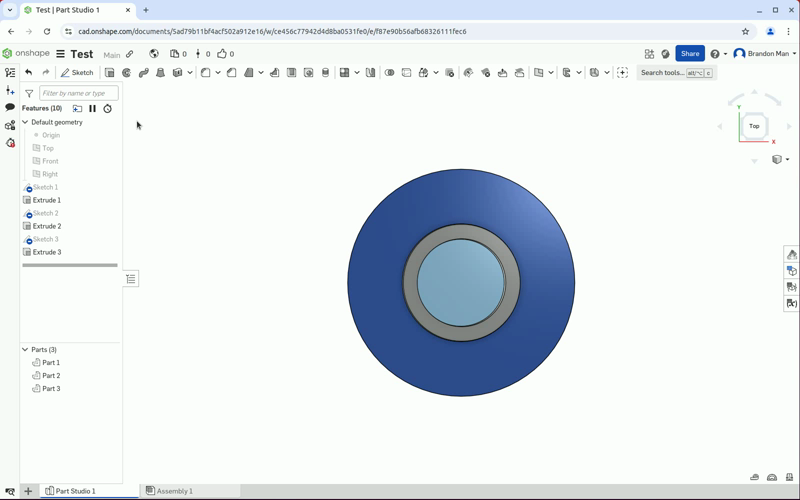
key(shift+h)
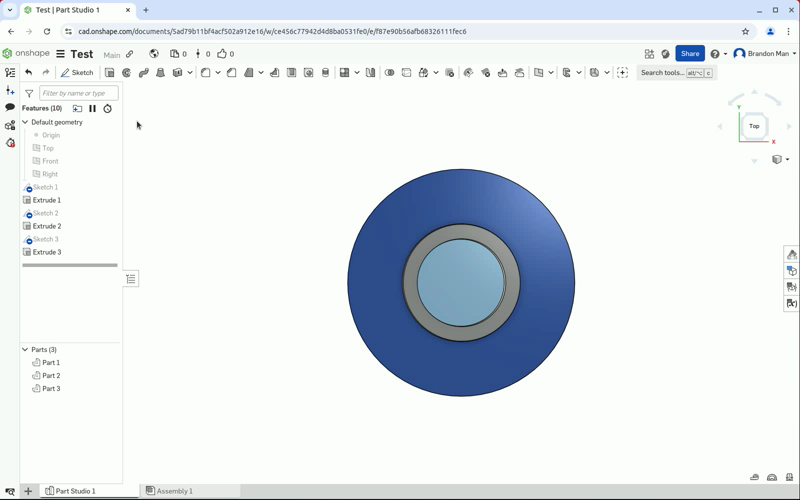
key(shift+h)
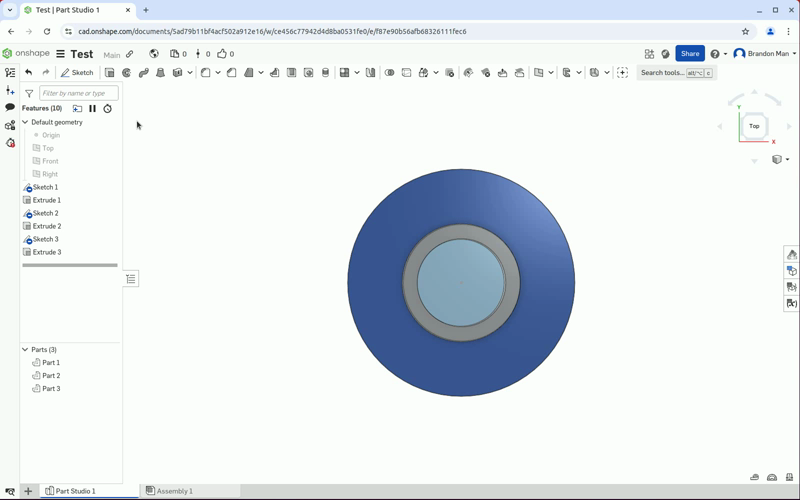
key(shift+7)
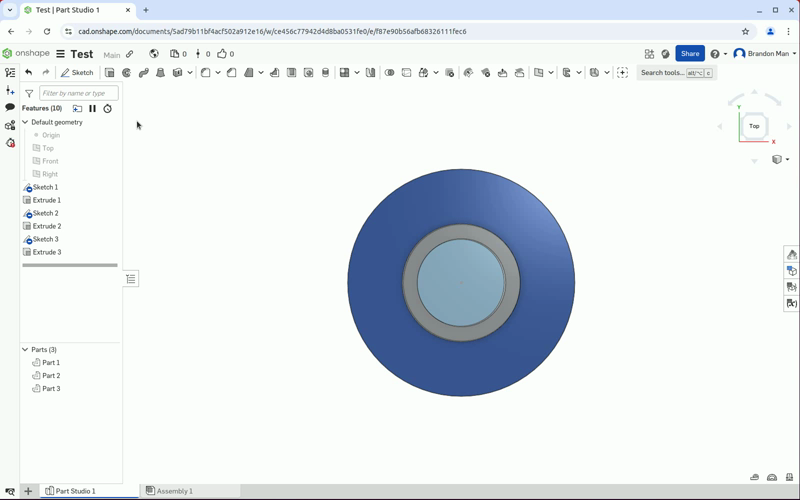
key(up, 3)
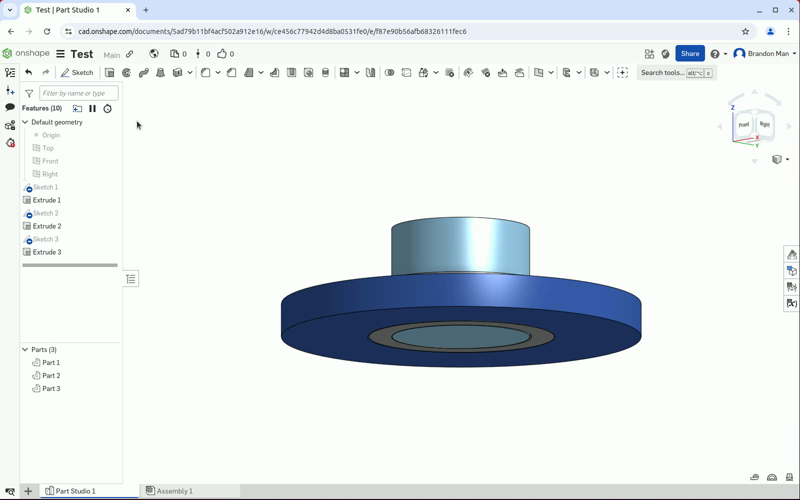
key(left, 3)
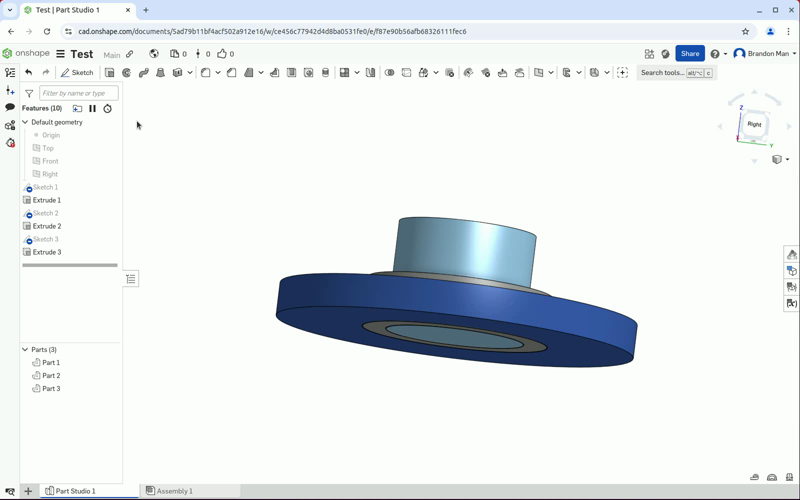
key(right, 3)
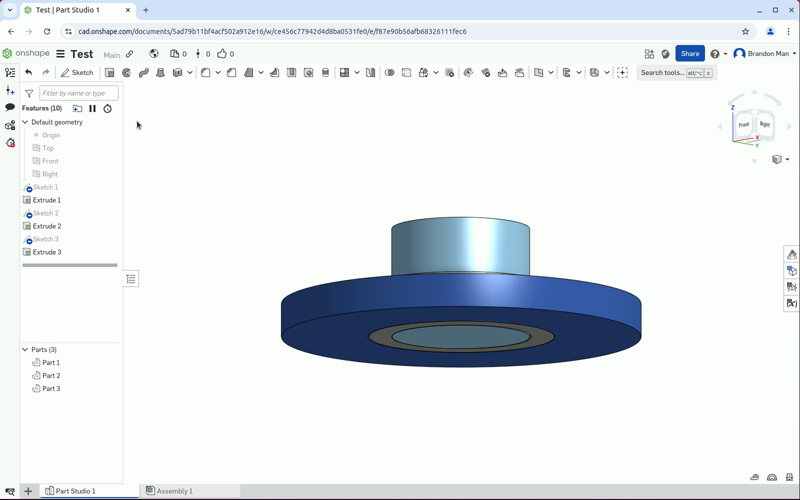
key(down, 3)
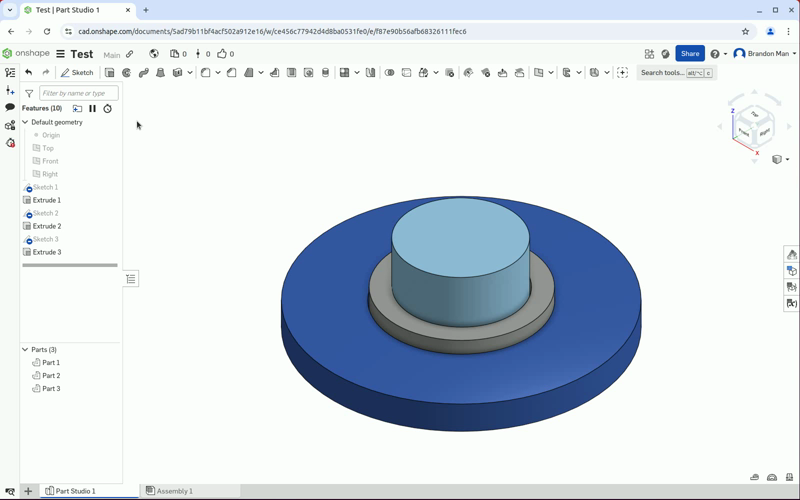
mouse_move(73, 189)
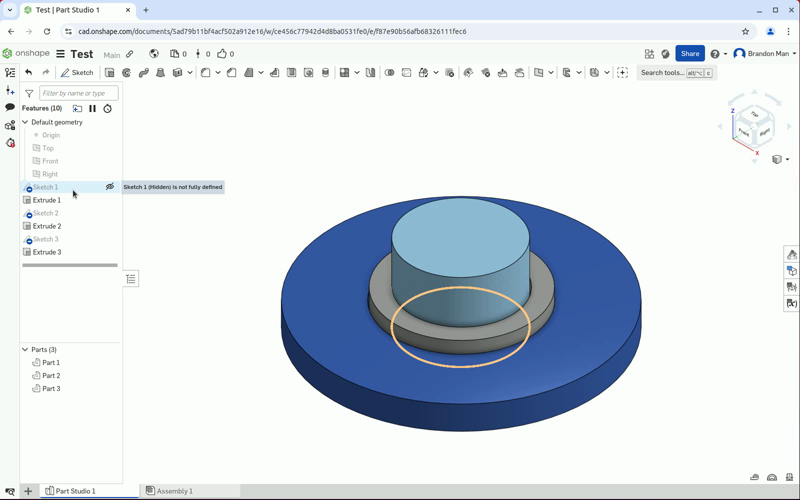
click(73, 189)